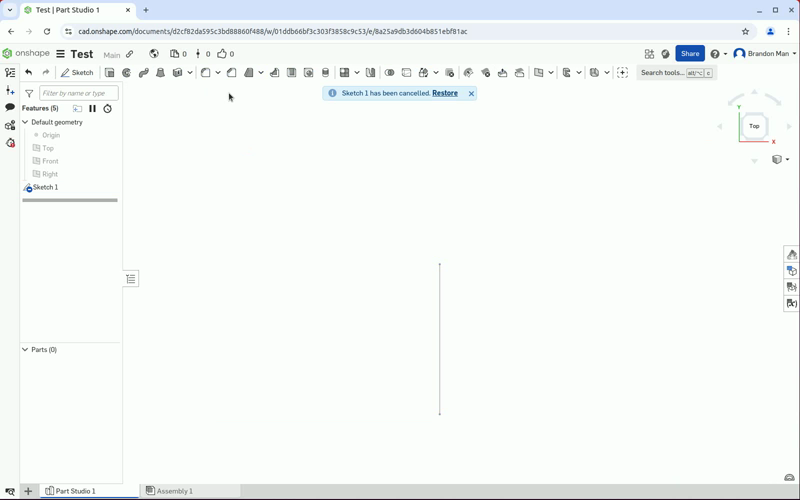
key(shift+h)
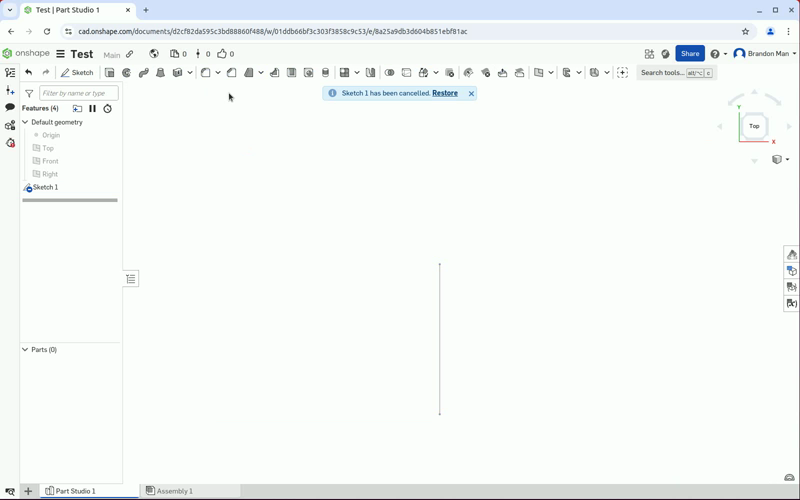
key(shift+s)
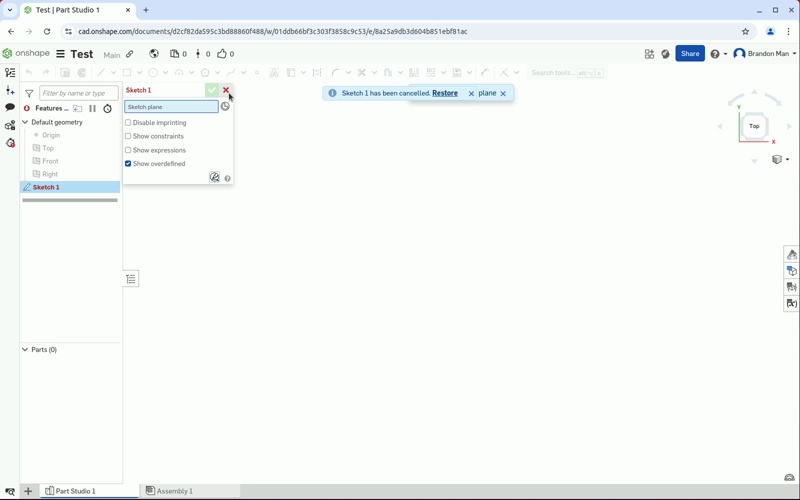
mouse_move(73, 150)
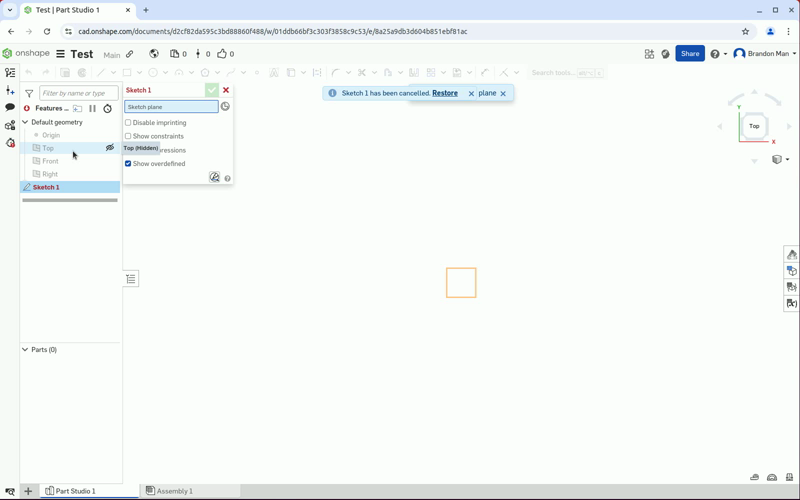
click(73, 150)
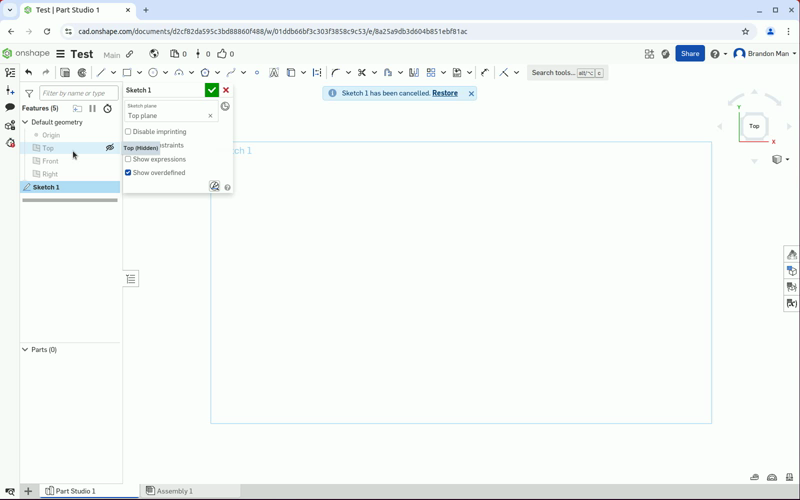
mouse_move(73, 352)
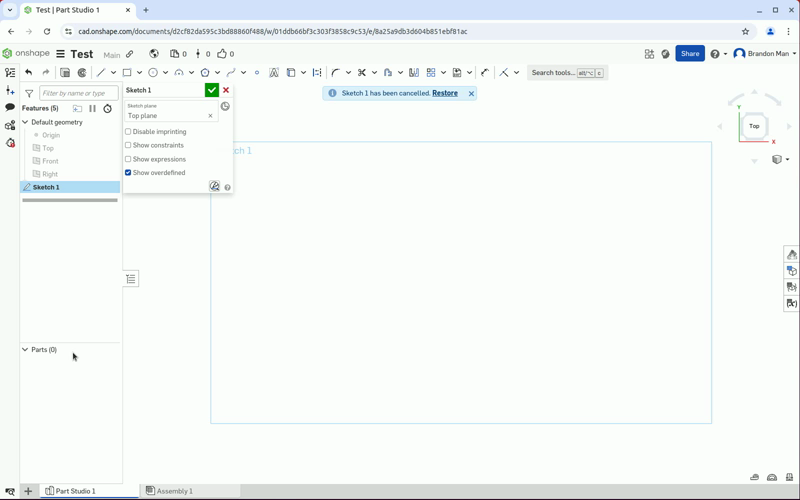
key(y)
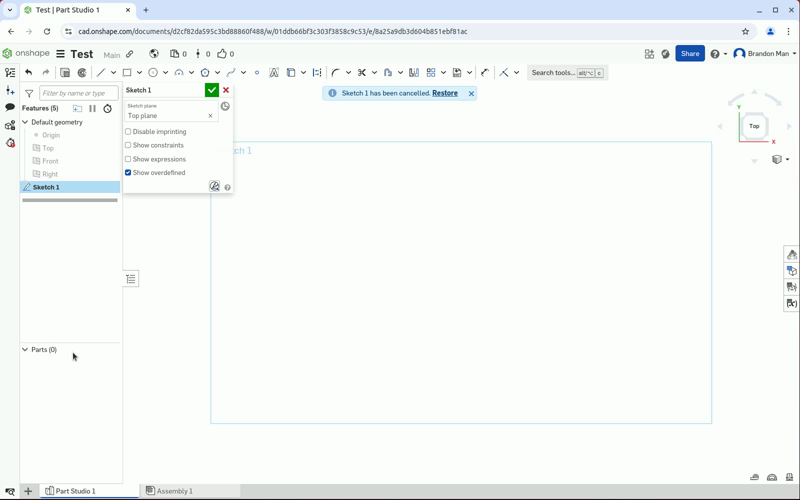
key(l)
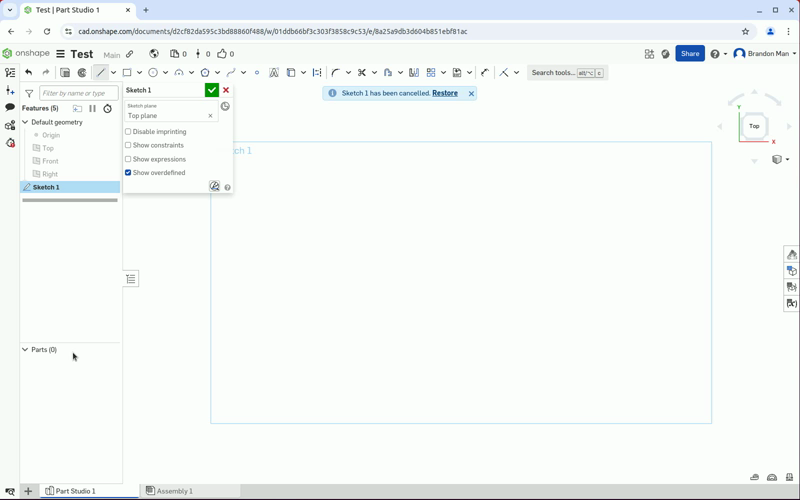
key_down(shift)
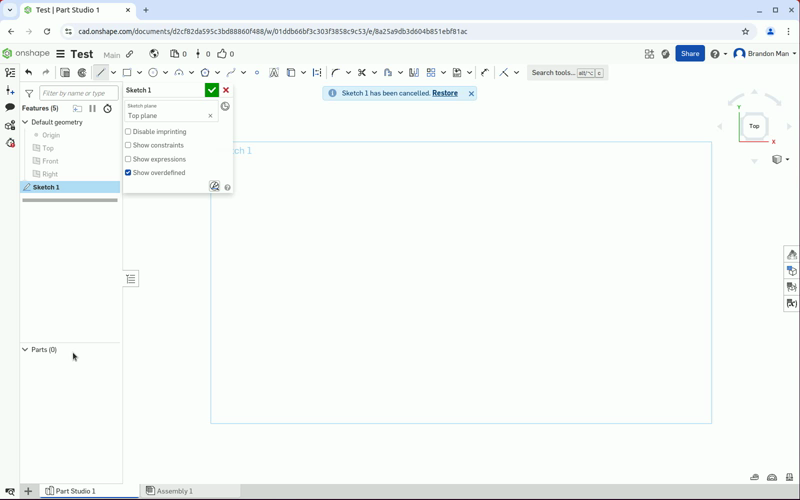
mouse_move(460, 282)
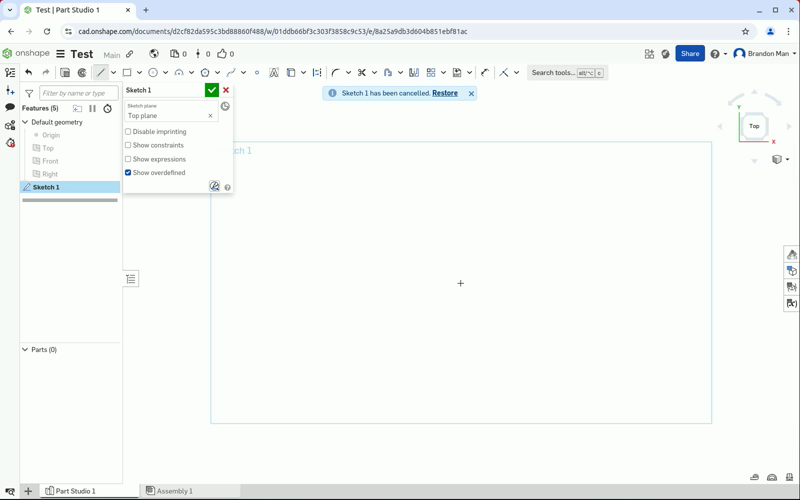
click(460, 282)
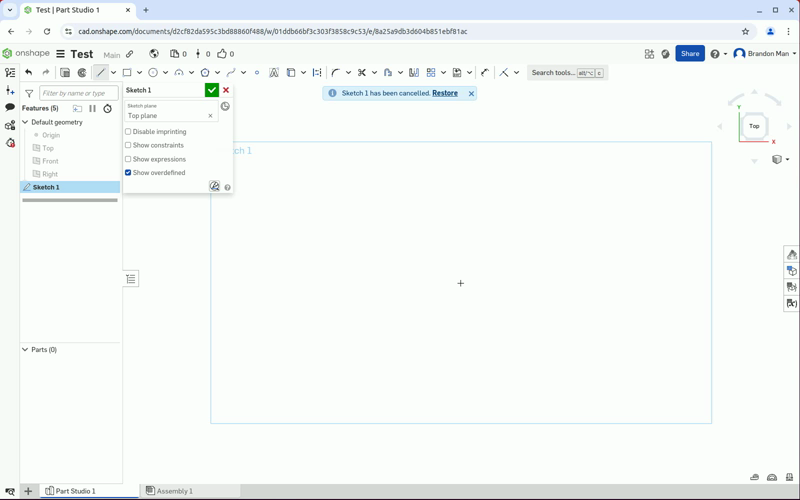
key_up(shift)
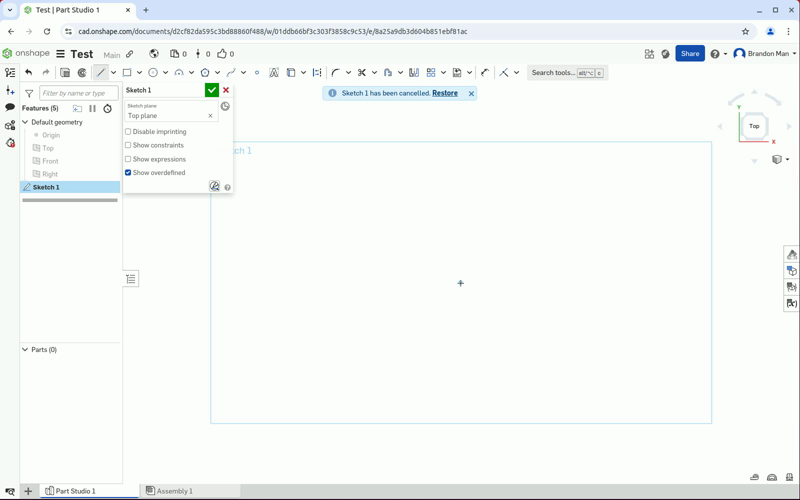
key_down(shift)
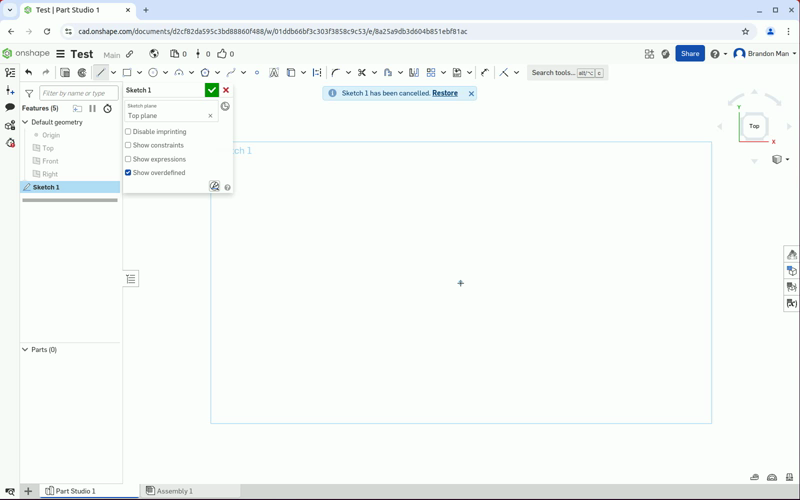
mouse_move(573, 282)
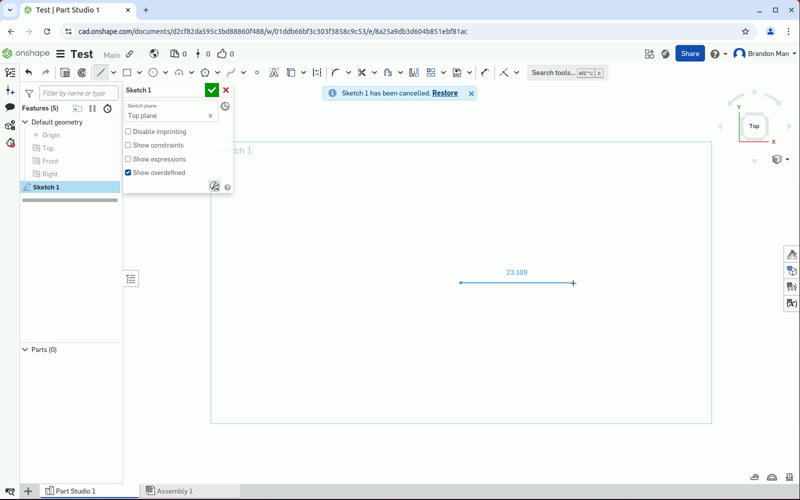
click(573, 282)
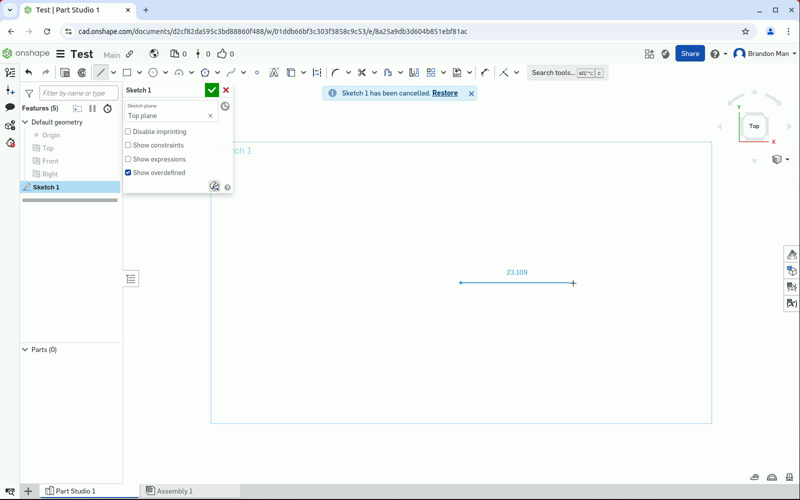
key_up(shift)
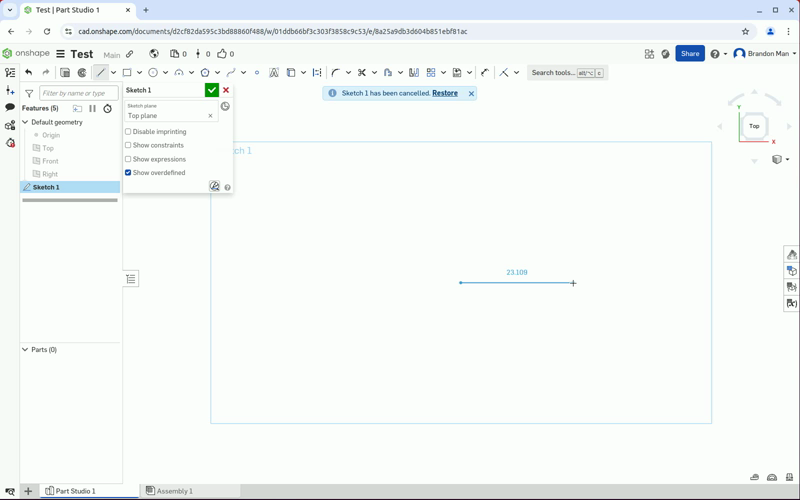
key_down(shift)
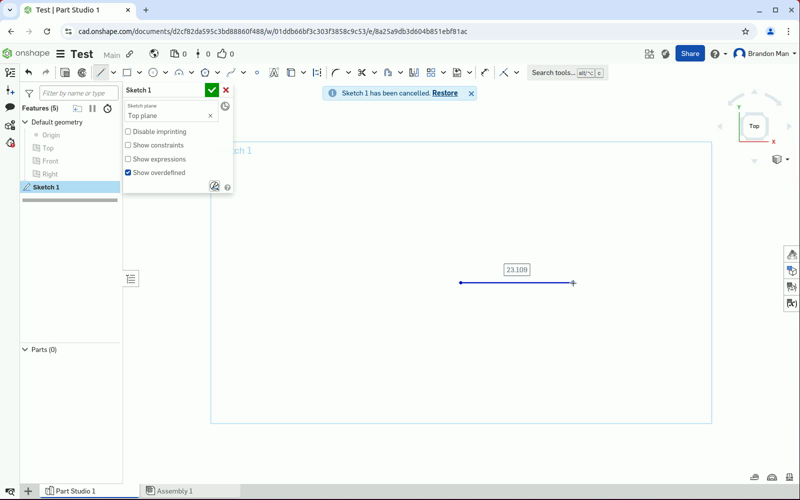
mouse_move(589, 282)
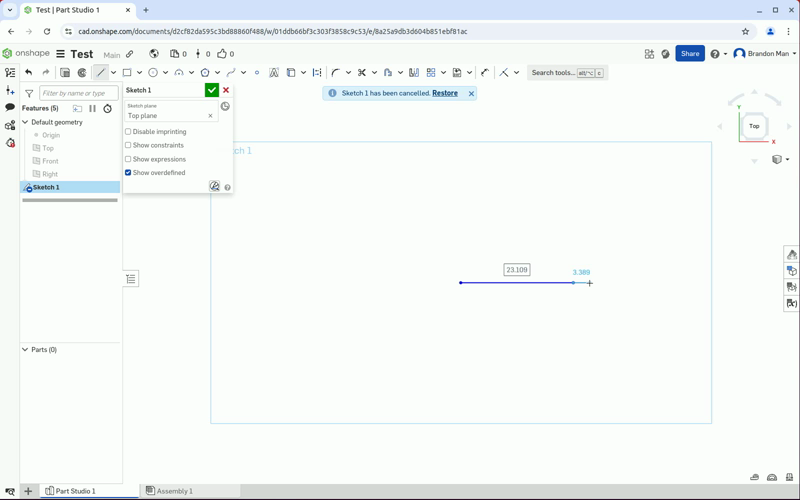
mouse_move(573, 281)
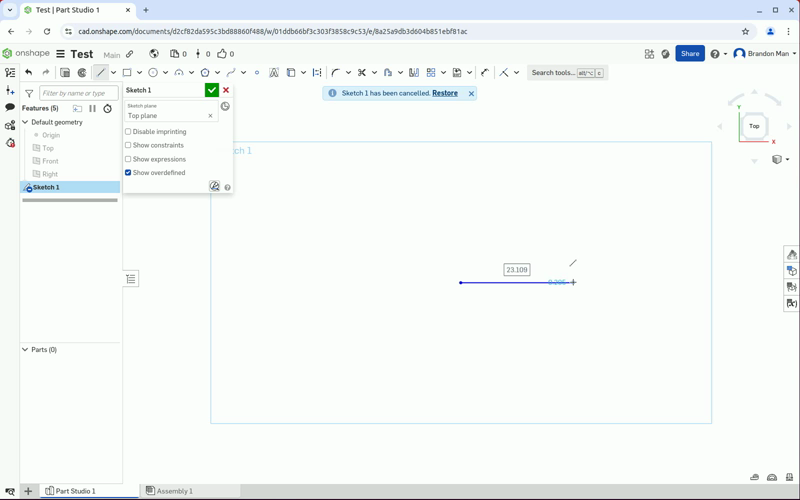
scroll(6)
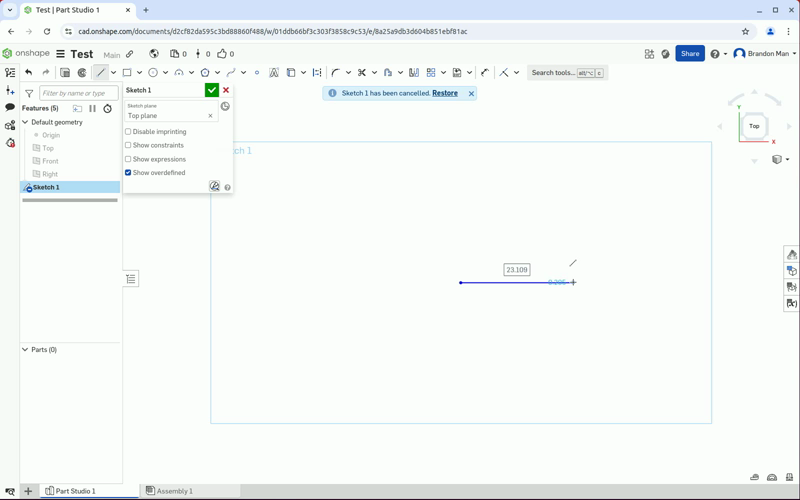
scroll(6)
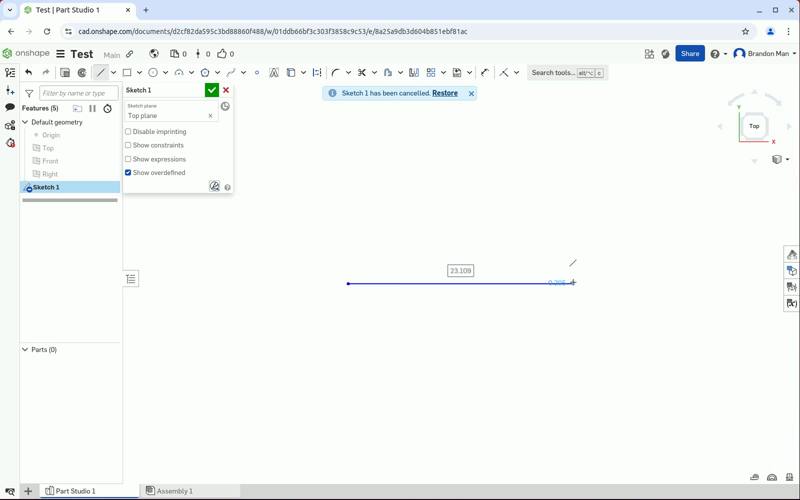
scroll(6)
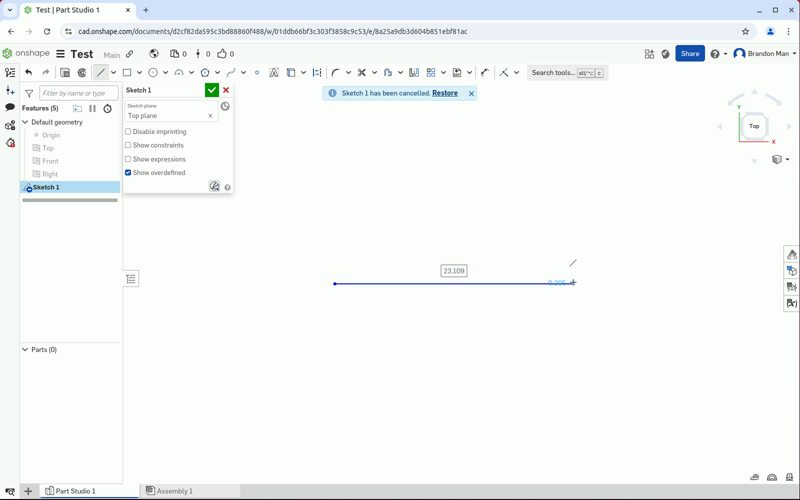
scroll(6)
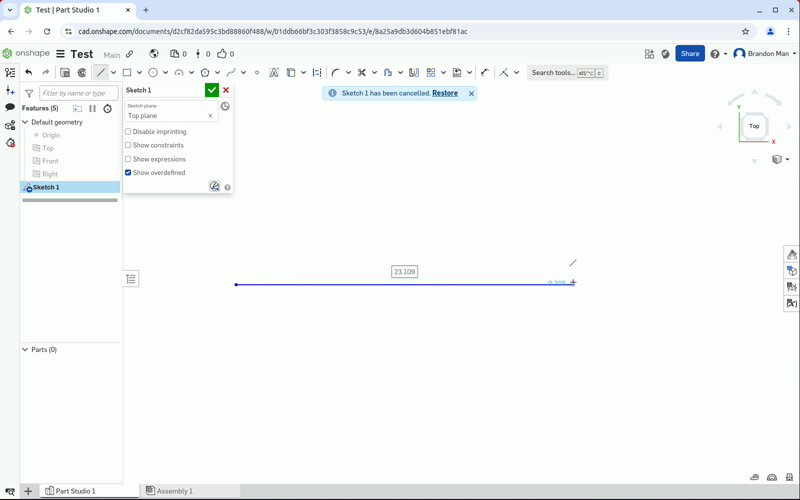
scroll(6)
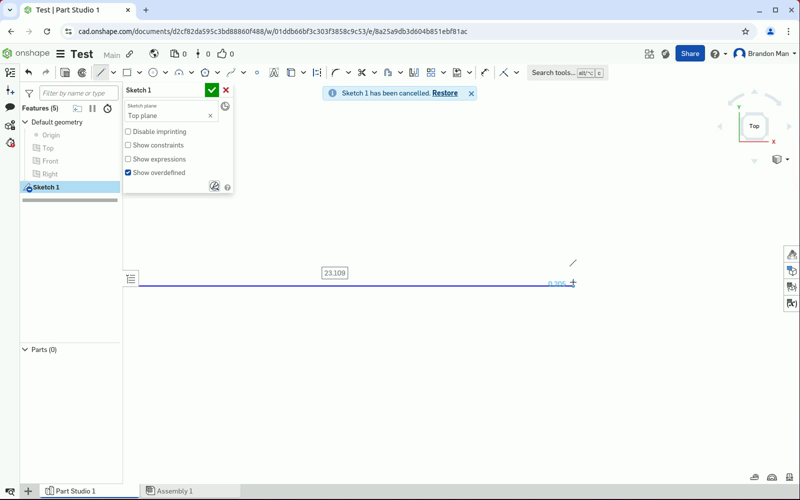
scroll(6)
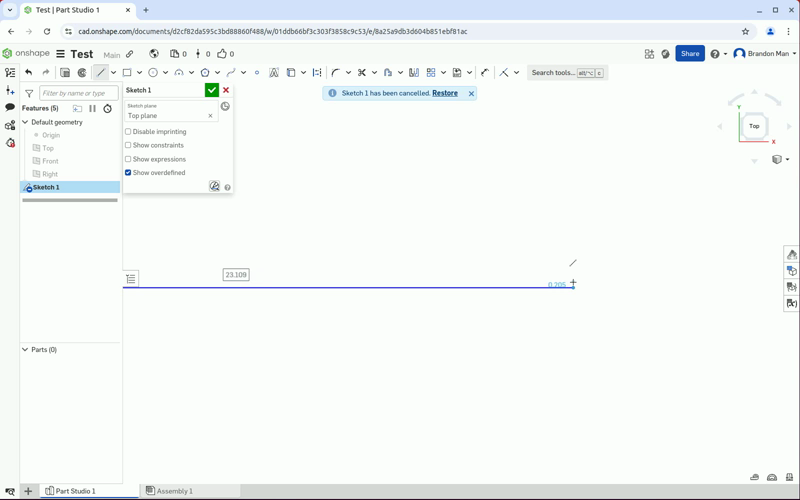
scroll(6)
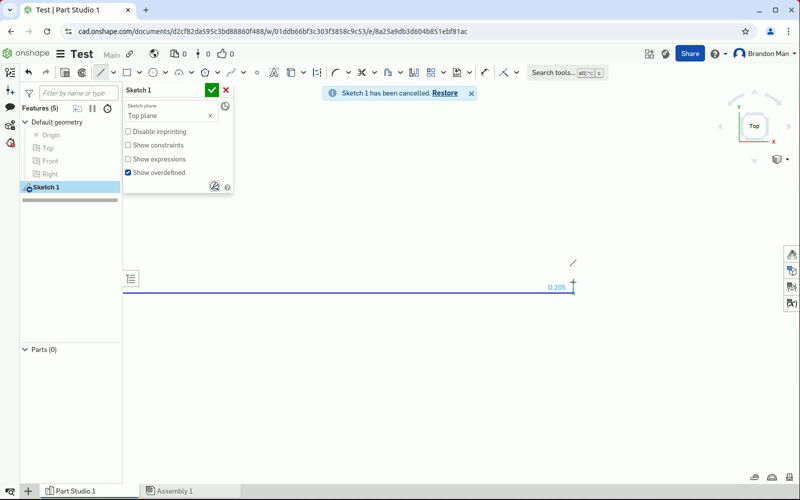
click(573, 281)
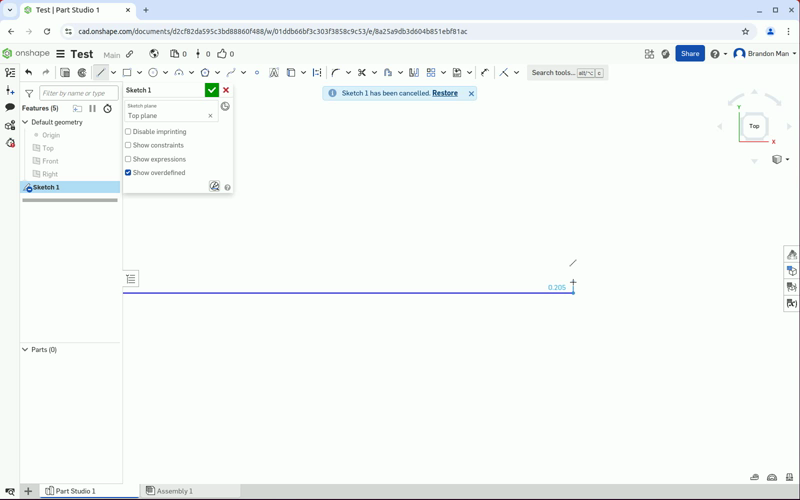
scroll(-6)
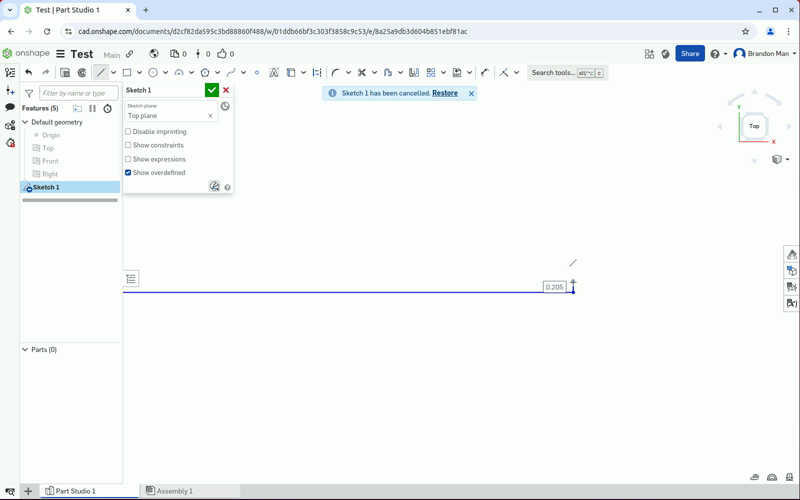
scroll(-6)
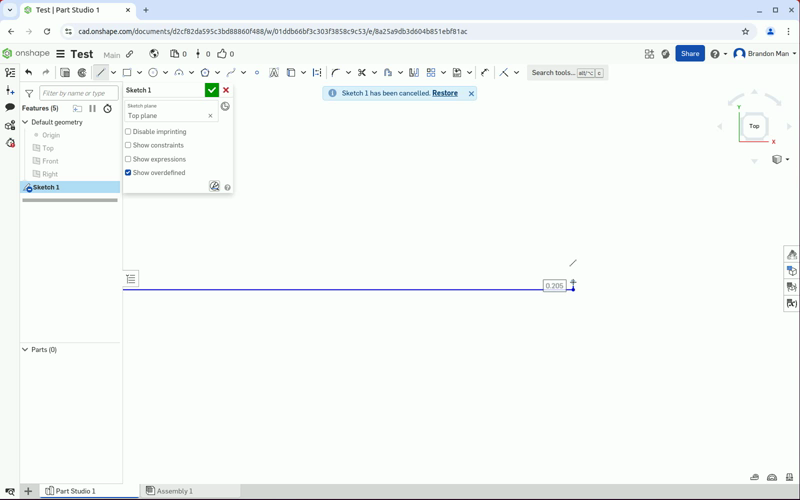
scroll(-6)
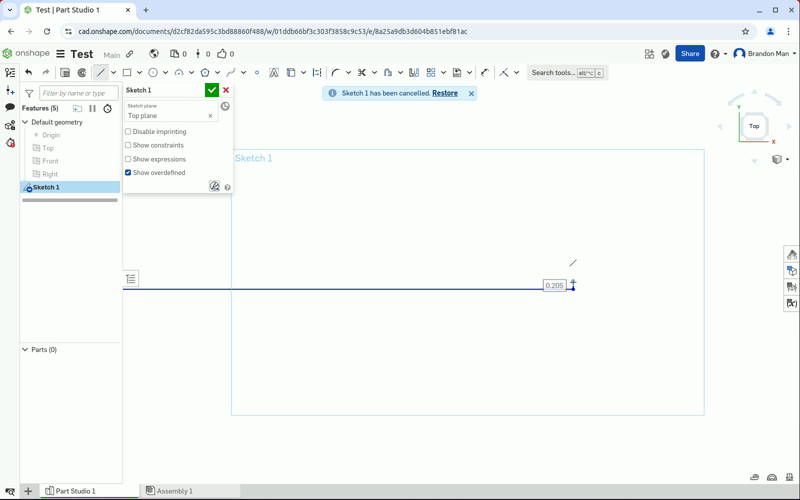
scroll(-6)
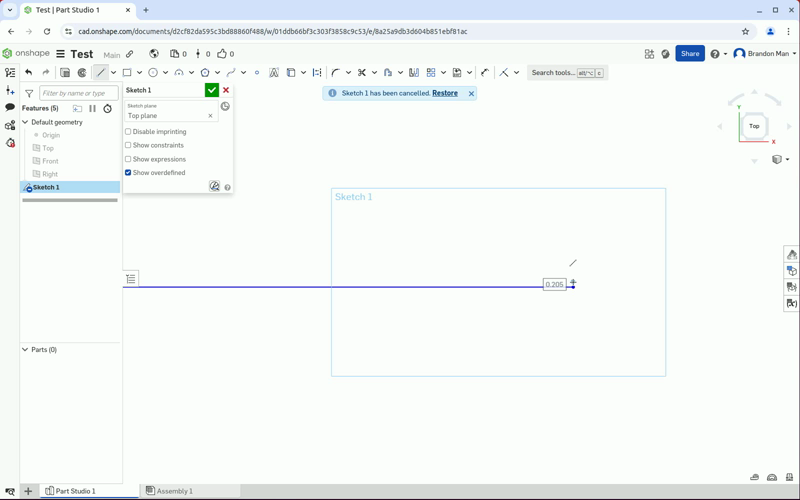
scroll(-6)
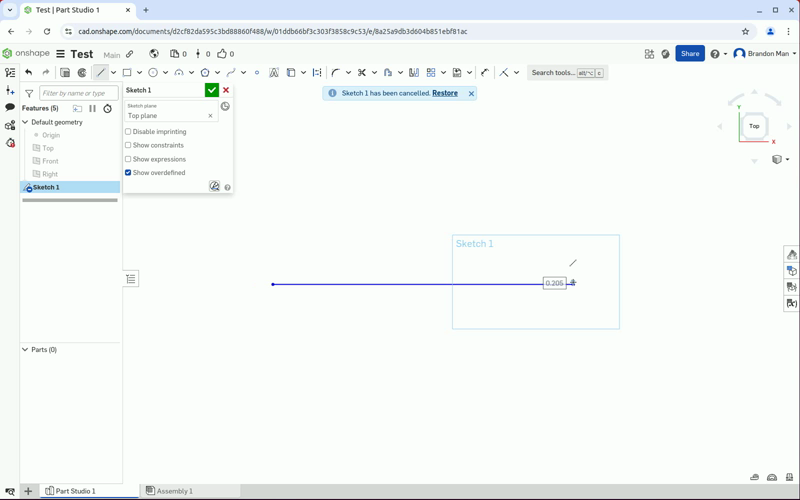
scroll(-6)
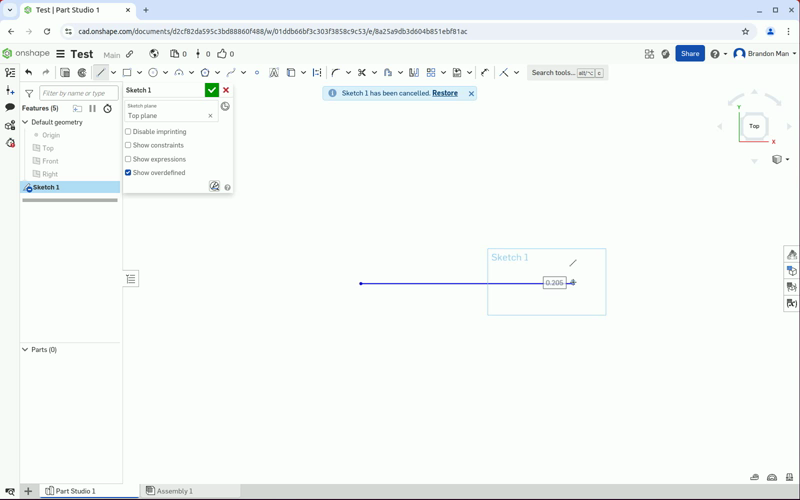
scroll(-6)
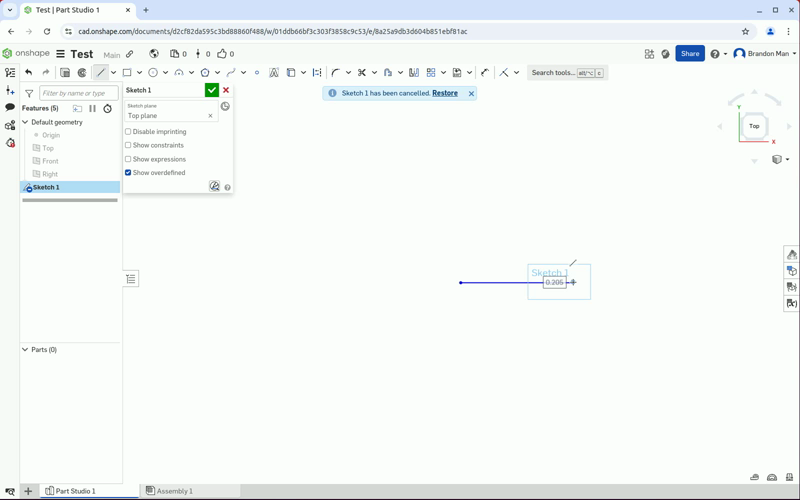
key_up(shift)
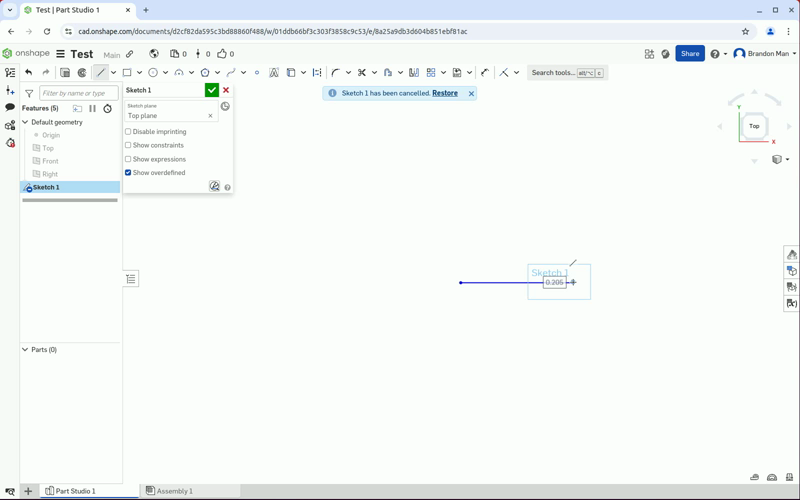
key_down(shift)
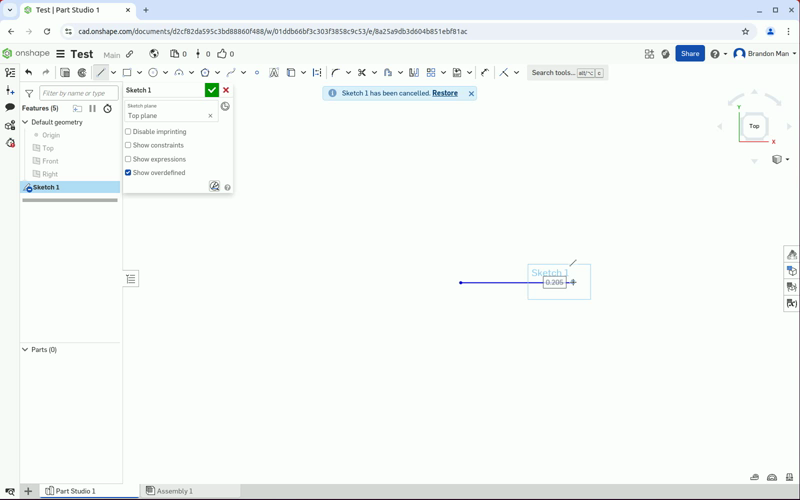
mouse_move(589, 281)
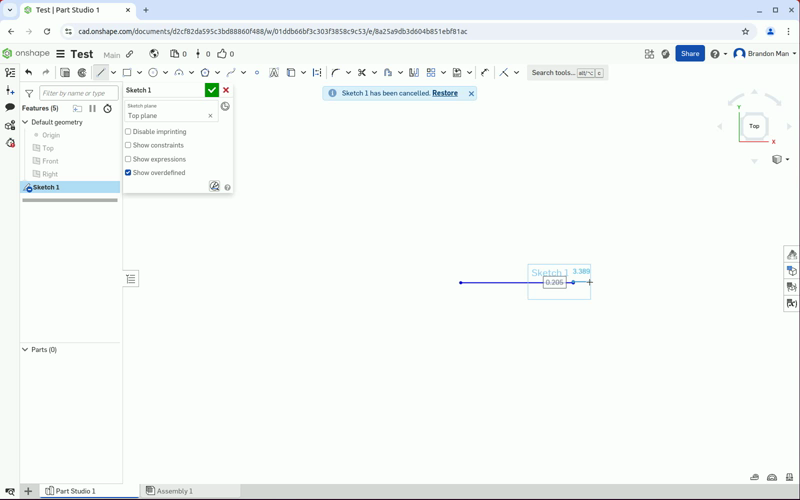
mouse_move(564, 281)
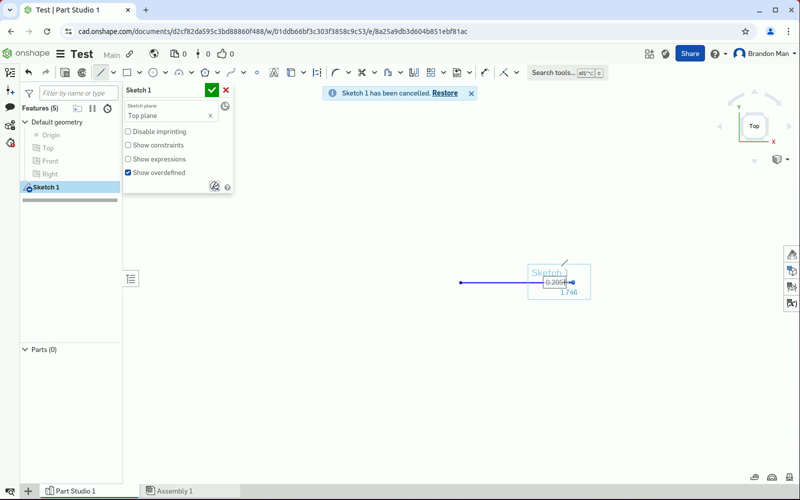
click(564, 281)
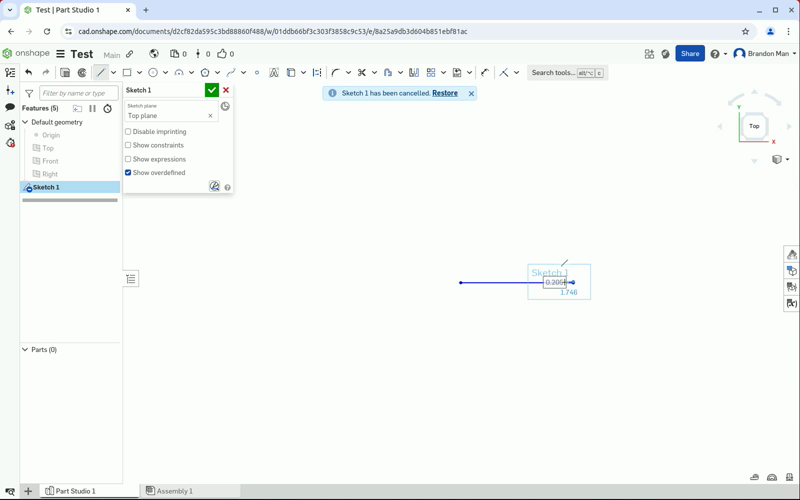
key_up(shift)
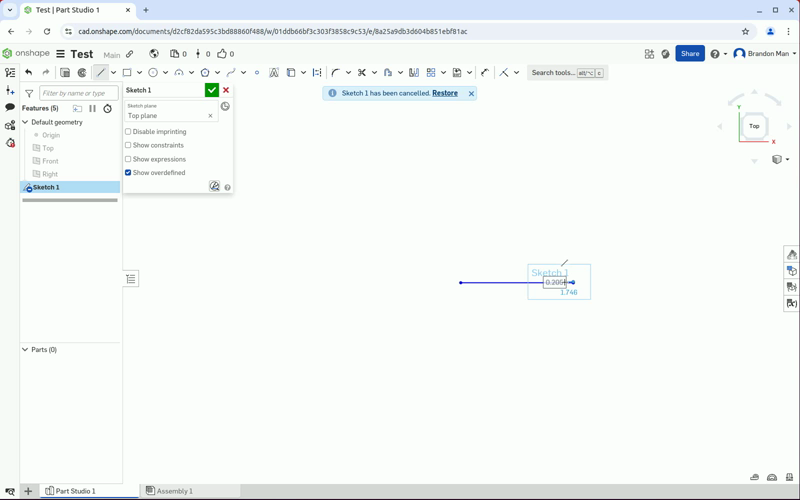
key_down(shift)
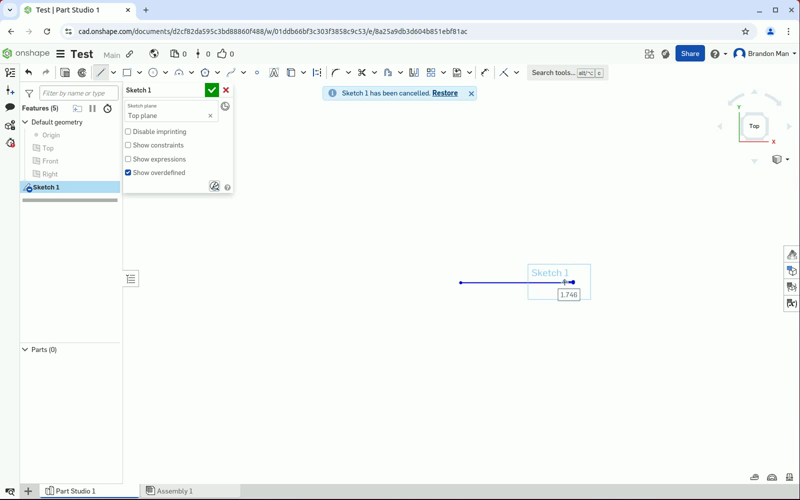
mouse_move(589, 281)
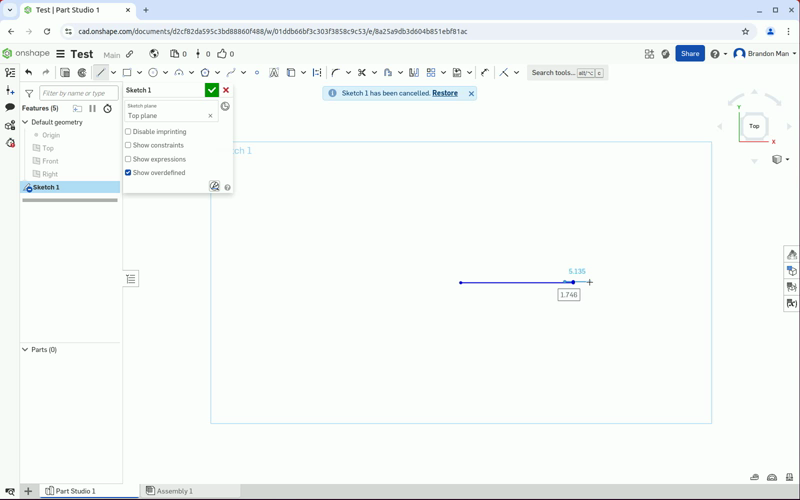
mouse_move(564, 223)
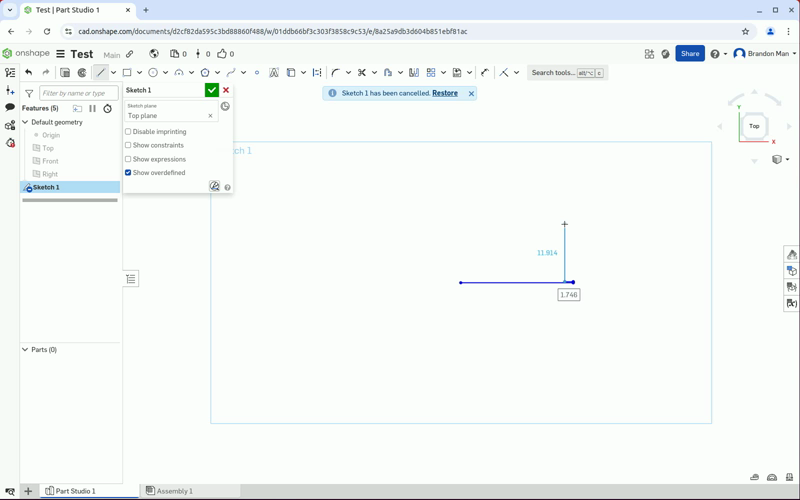
click(564, 223)
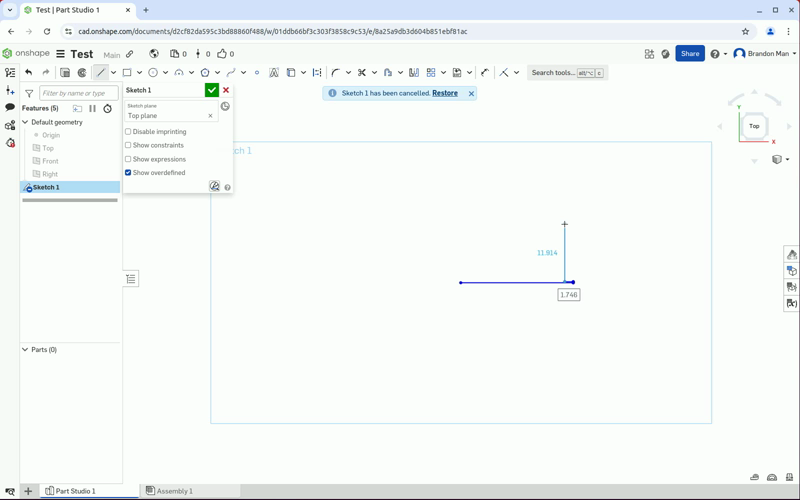
key_up(shift)
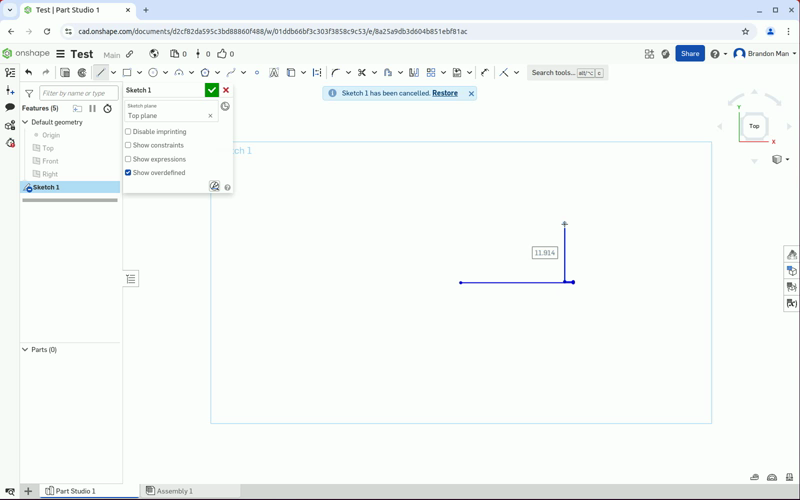
key_down(shift)
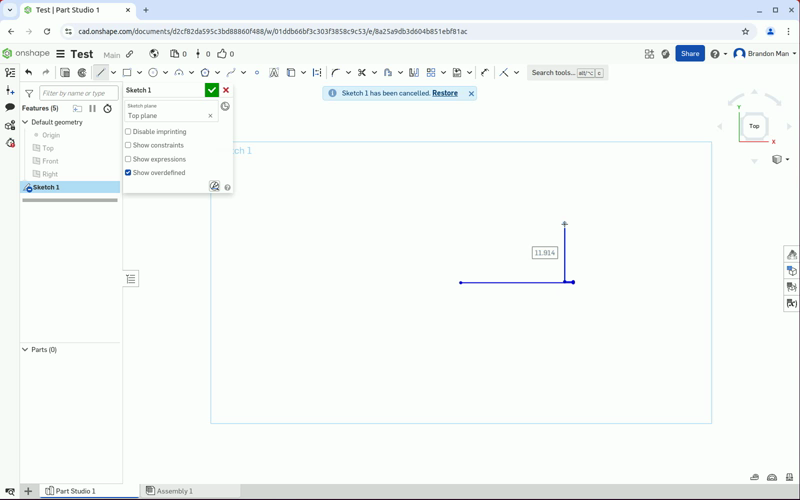
mouse_move(589, 223)
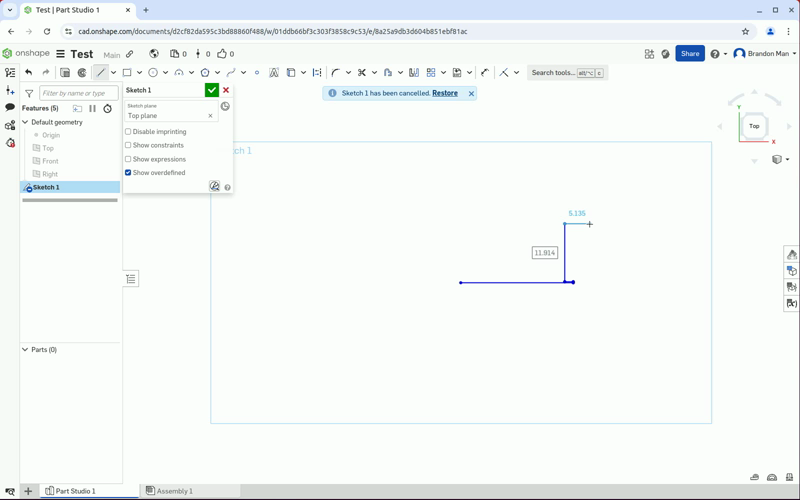
mouse_move(573, 223)
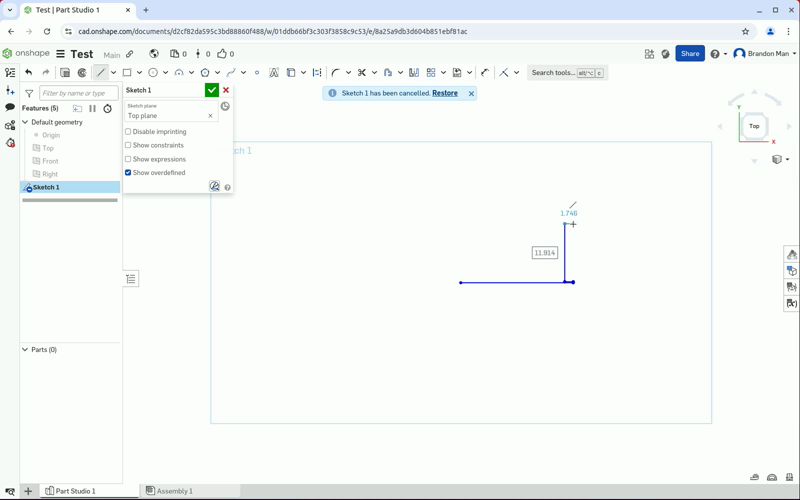
click(573, 223)
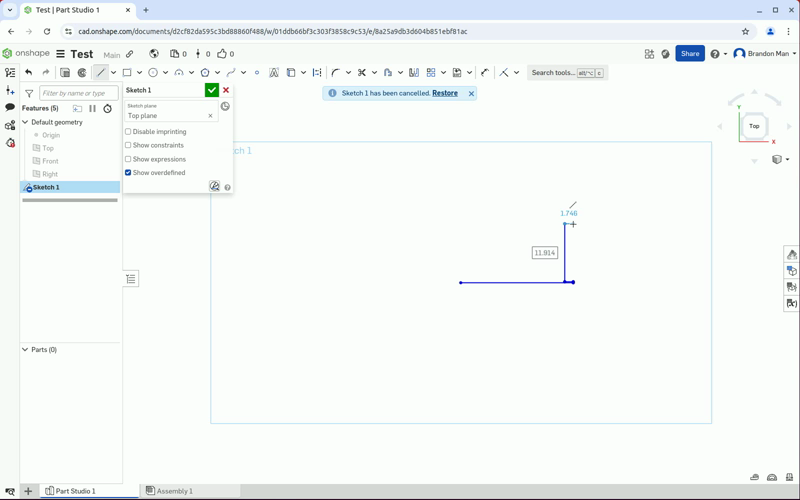
key_up(shift)
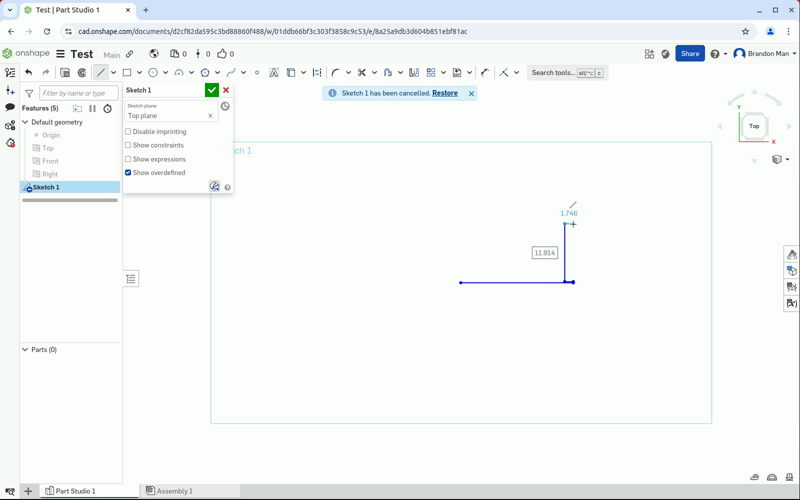
key_down(shift)
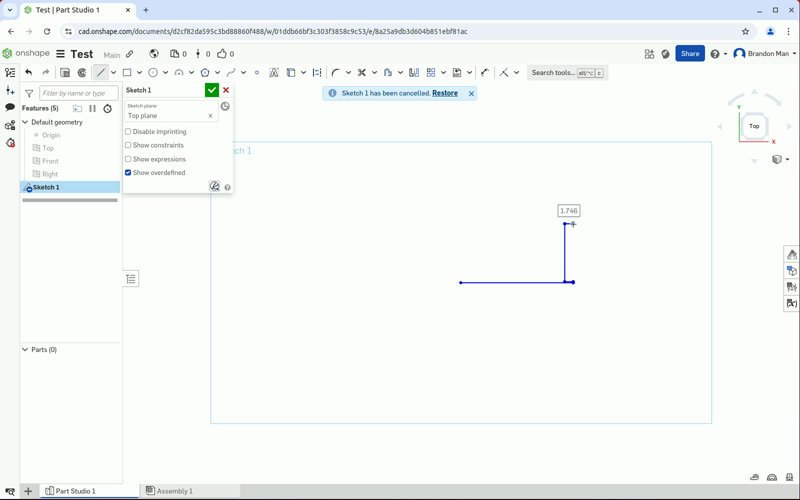
mouse_move(589, 223)
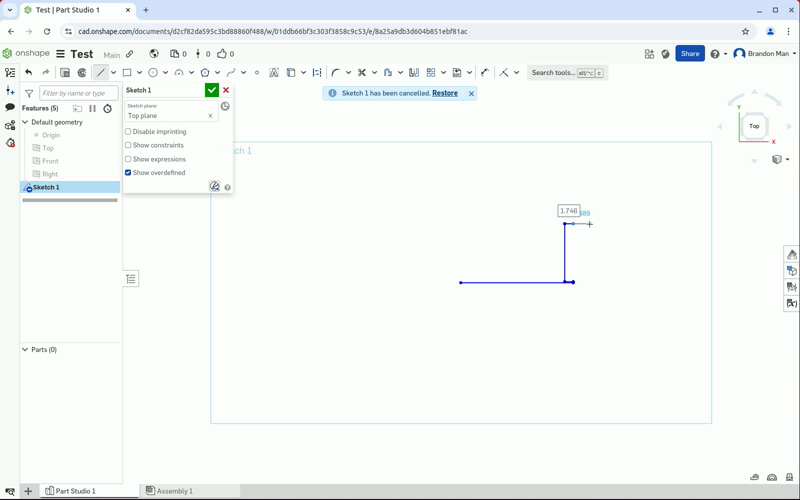
mouse_move(573, 222)
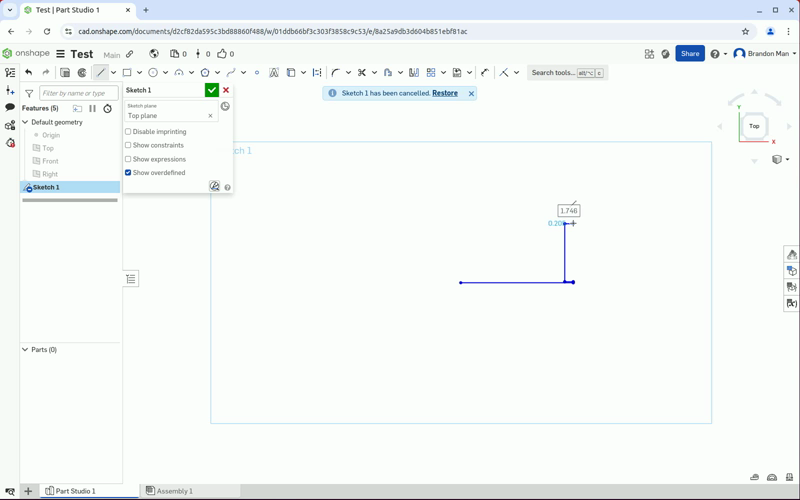
scroll(6)
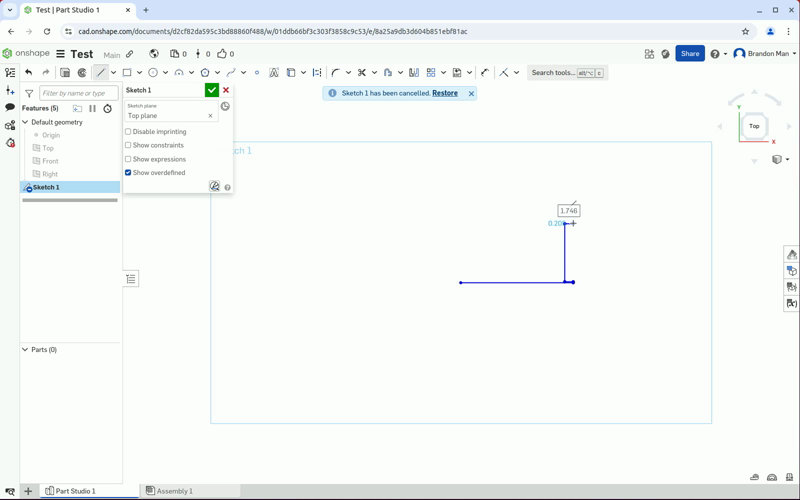
scroll(6)
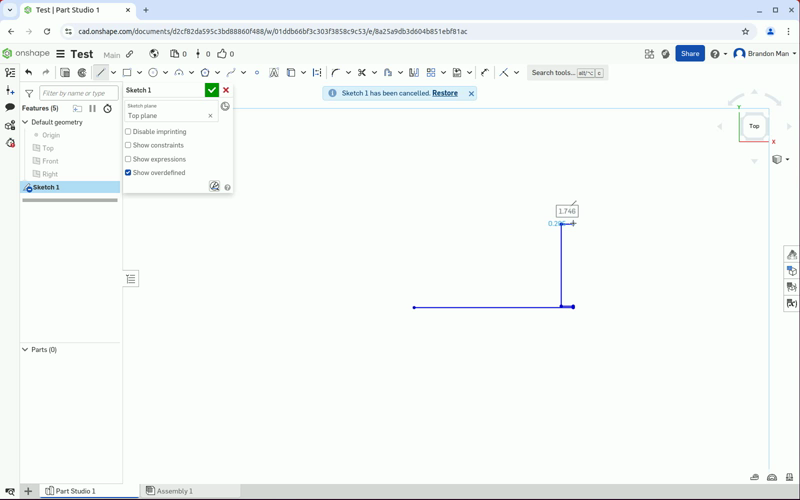
scroll(6)
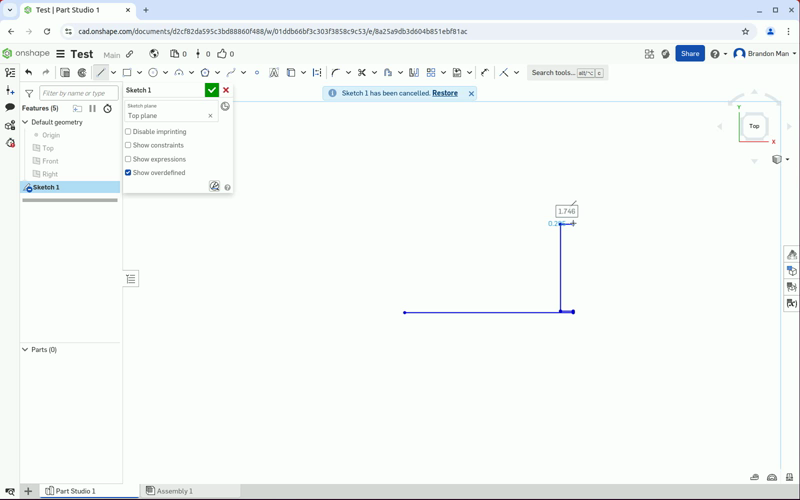
scroll(6)
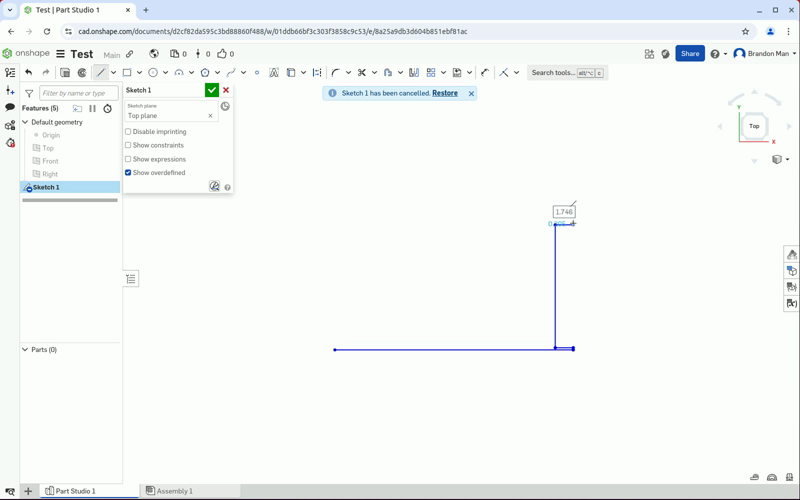
scroll(6)
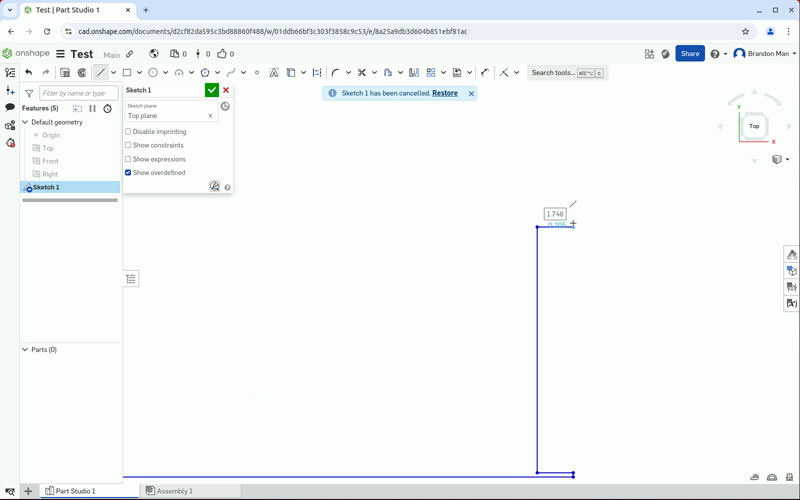
scroll(6)
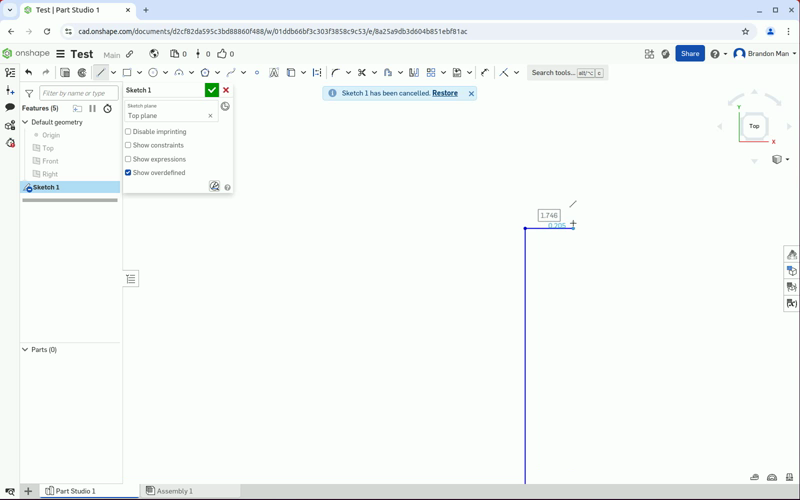
scroll(6)
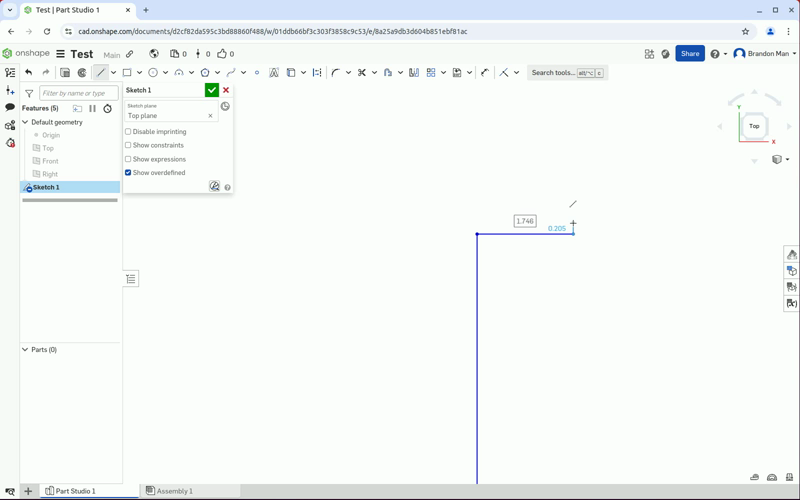
click(573, 222)
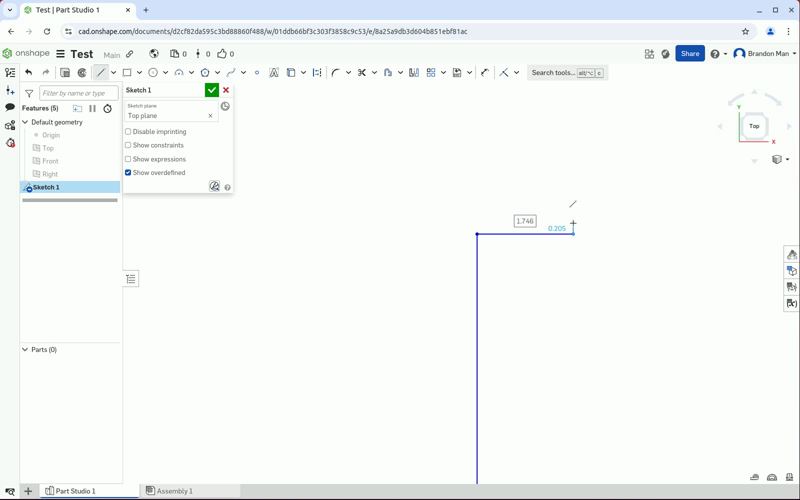
scroll(-6)
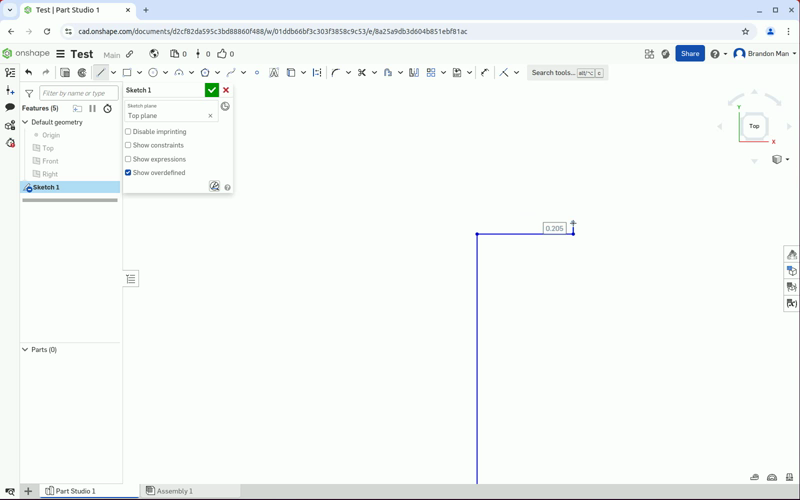
scroll(-6)
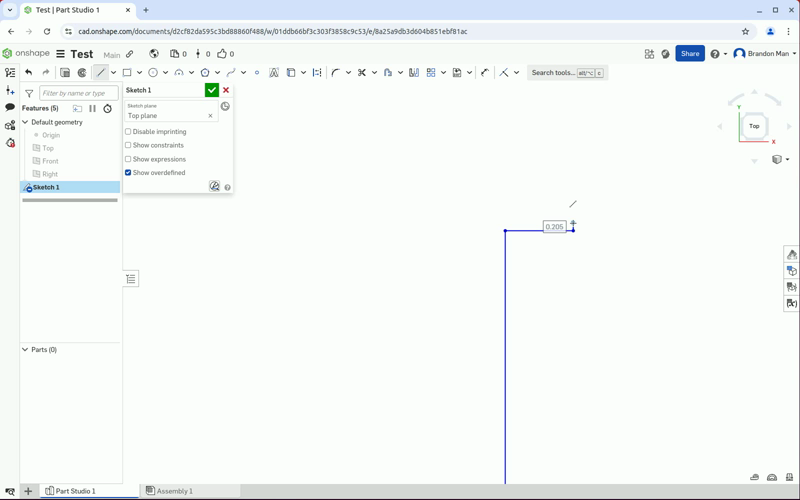
scroll(-6)
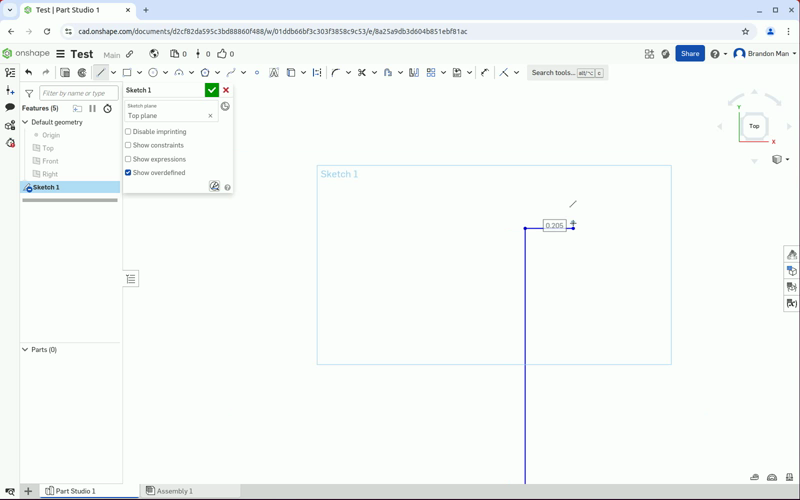
scroll(-6)
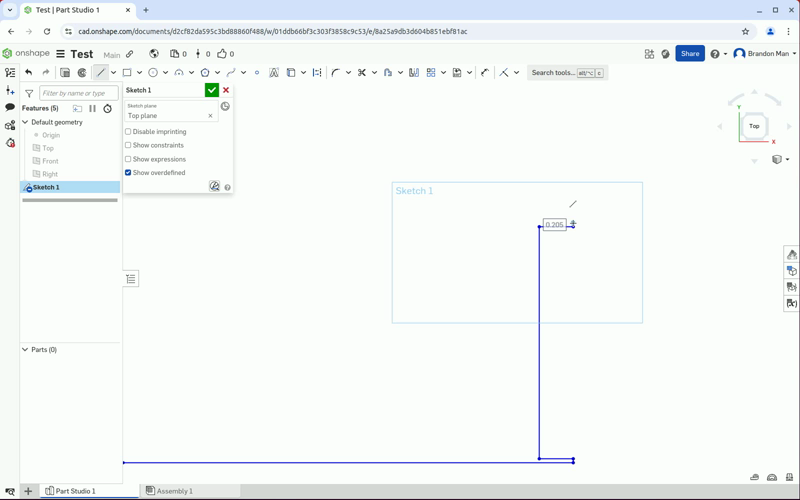
scroll(-6)
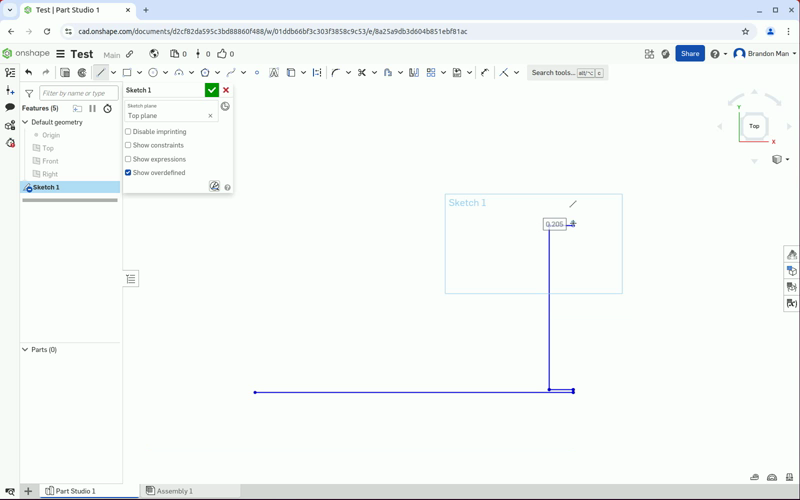
scroll(-6)
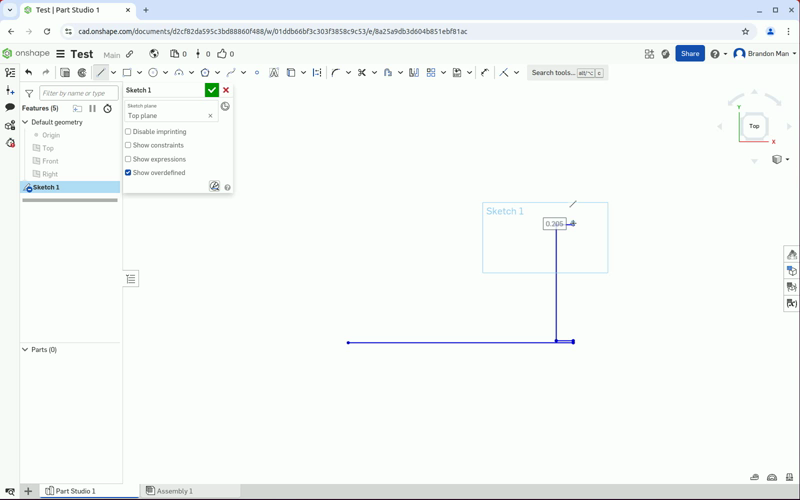
scroll(-6)
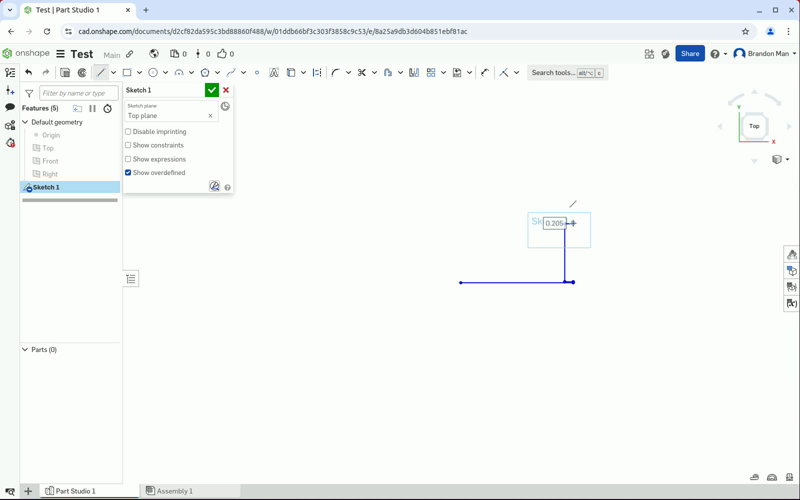
key_up(shift)
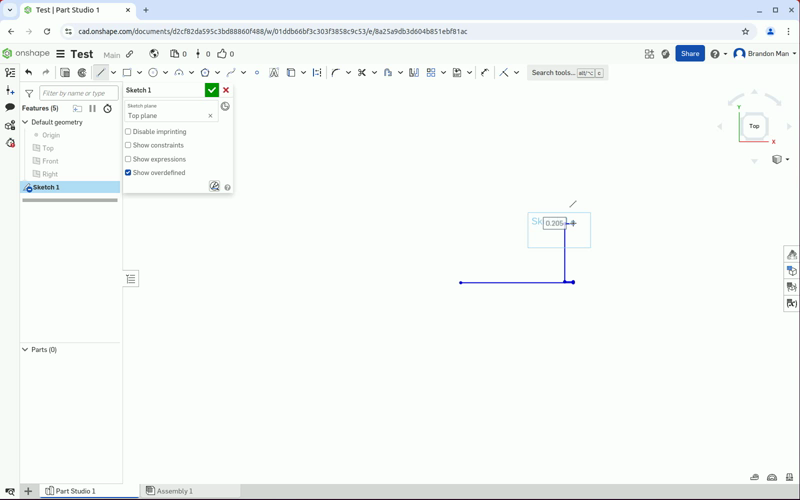
key_down(shift)
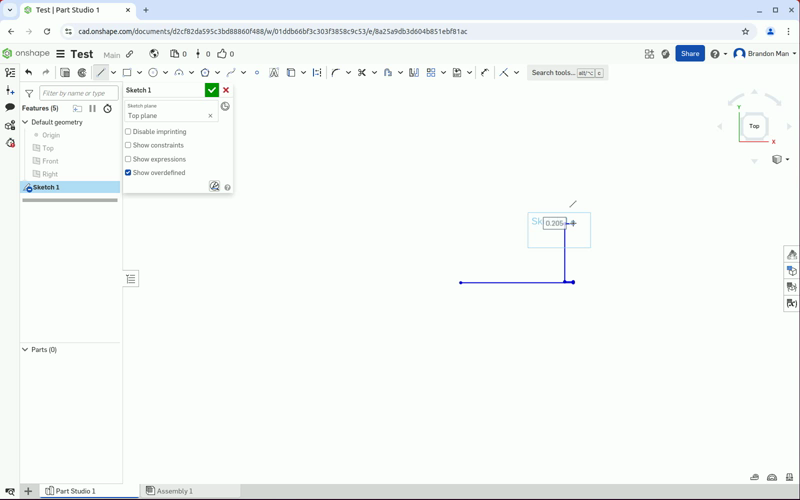
mouse_move(460, 222)
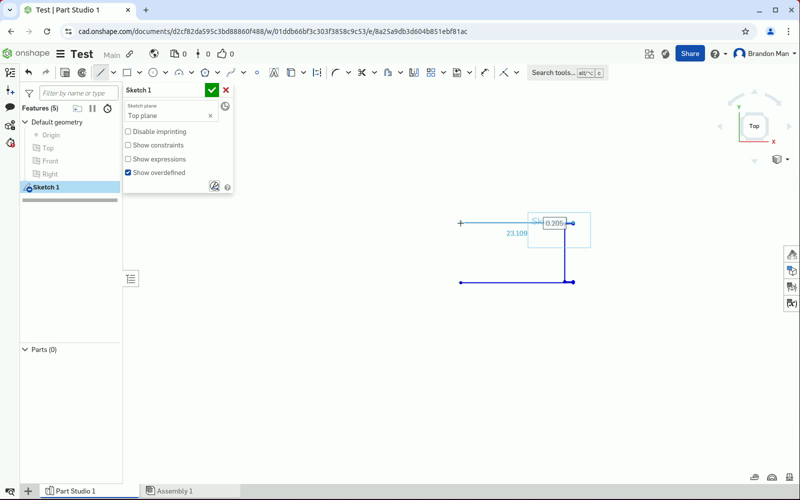
click(460, 222)
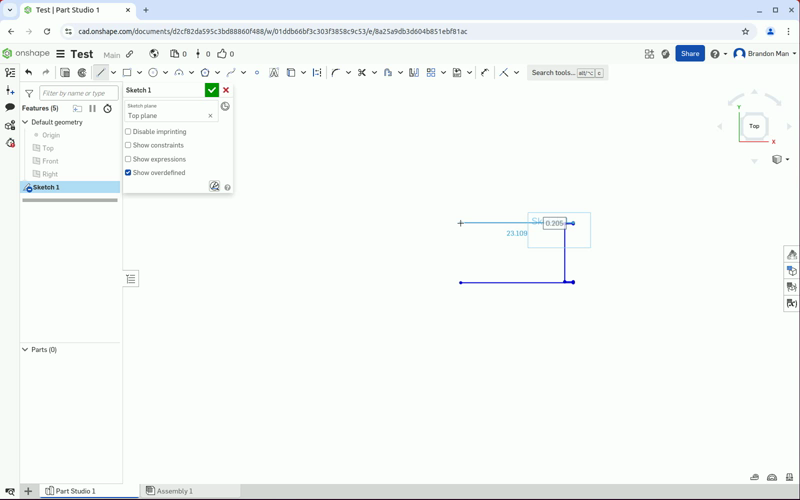
key_up(shift)
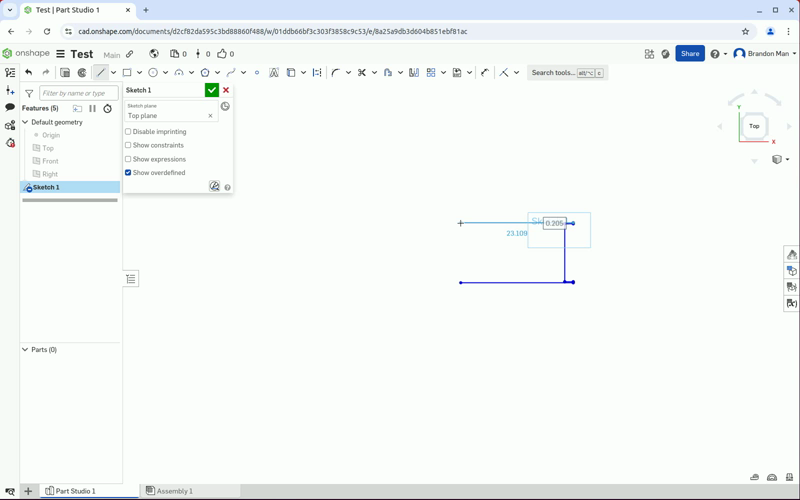
key_down(shift)
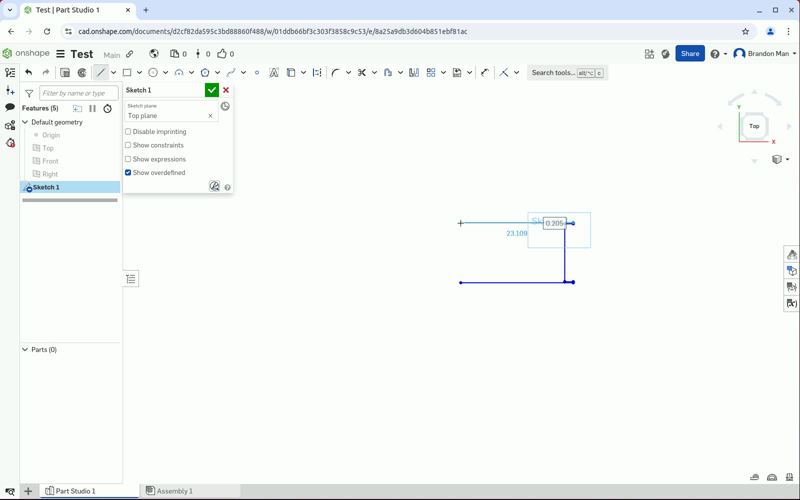
mouse_move(460, 282)
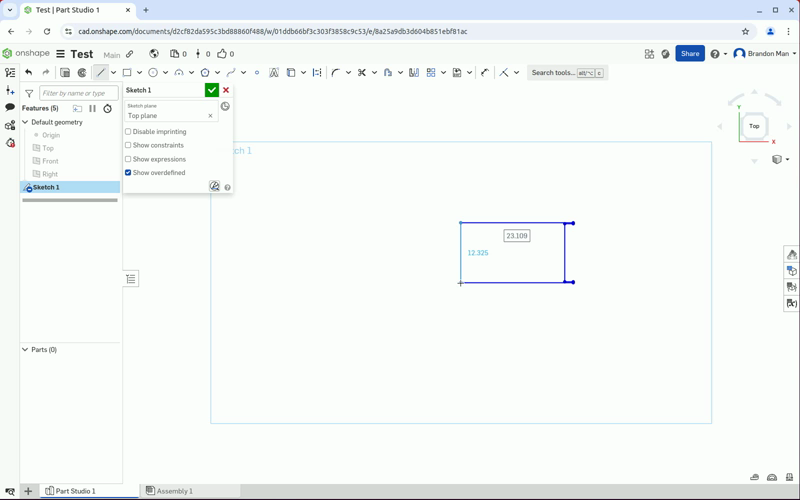
key_up(shift)
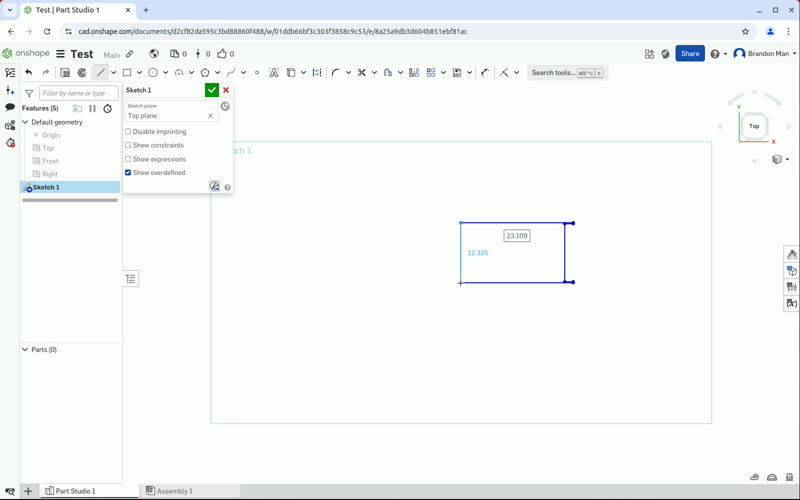
click(460, 282)
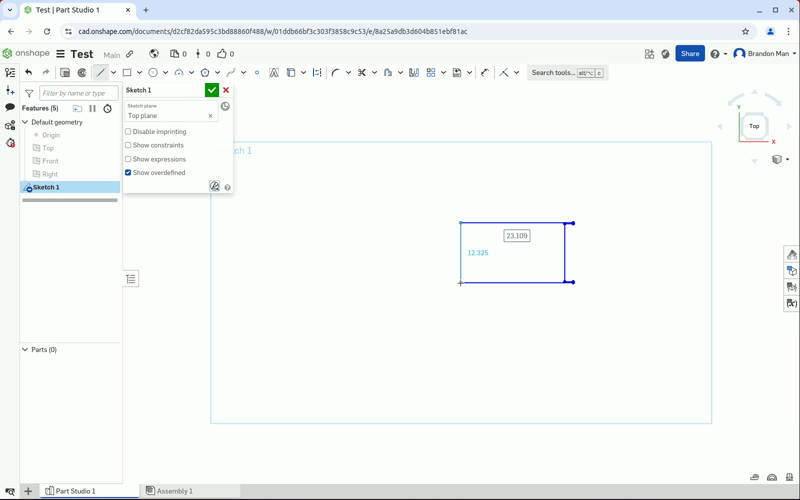
key(esc)
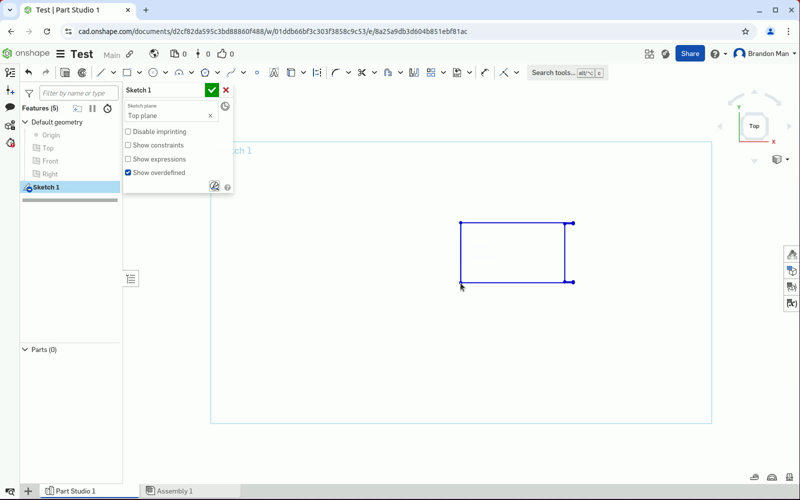
mouse_move(512, 273)
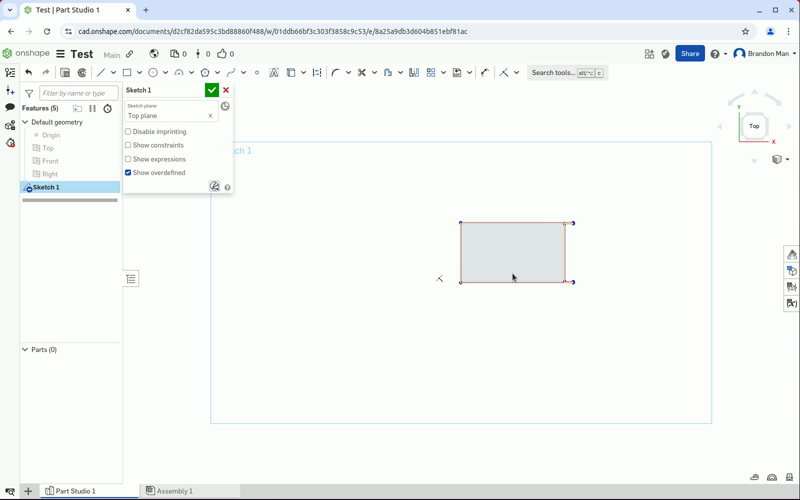
click(512, 273)
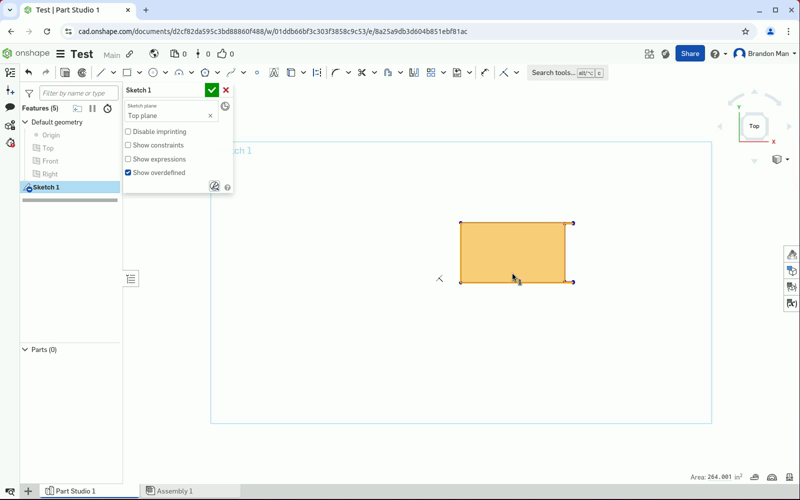
mouse_move(73, 352)
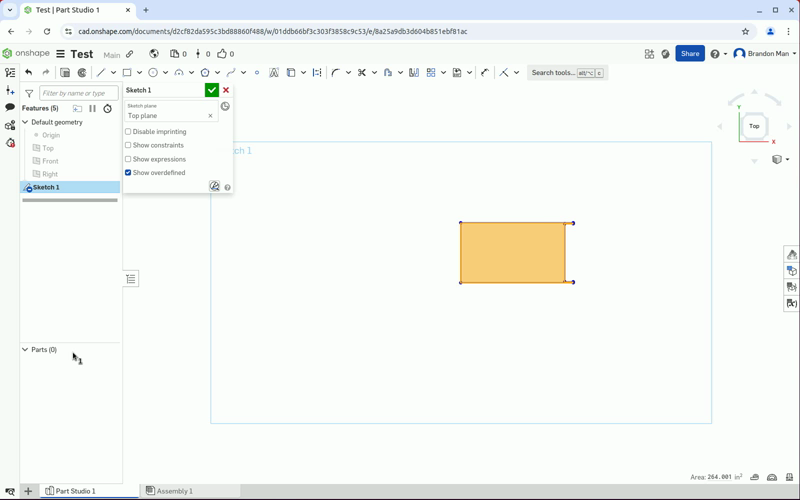
key(shift+y)
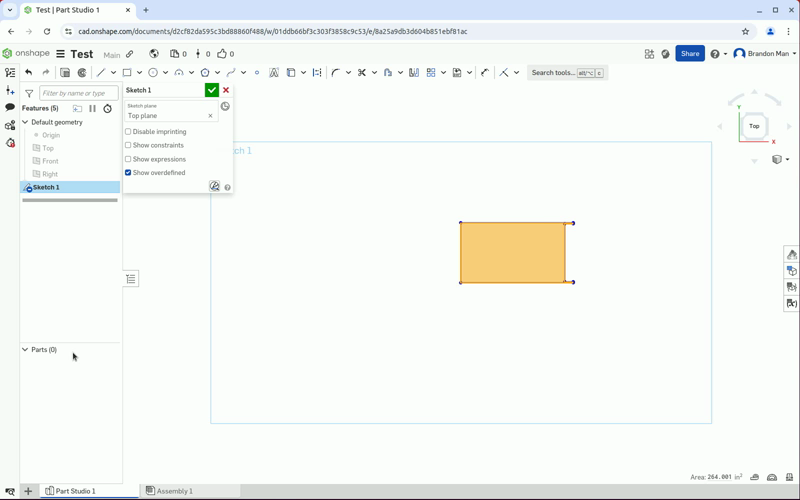
key(shift+e)
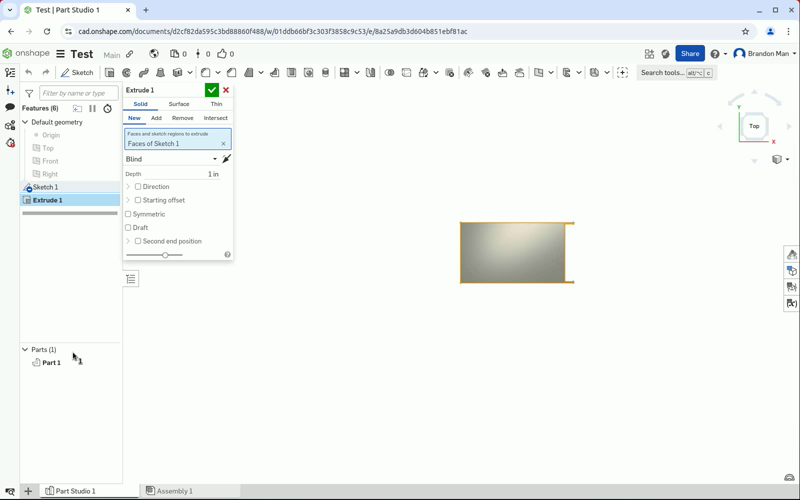
mouse_move(143, 106)
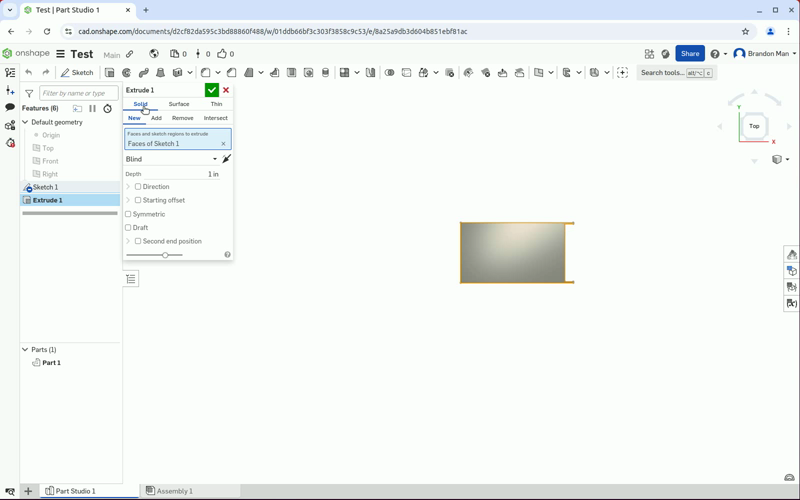
click(143, 106)
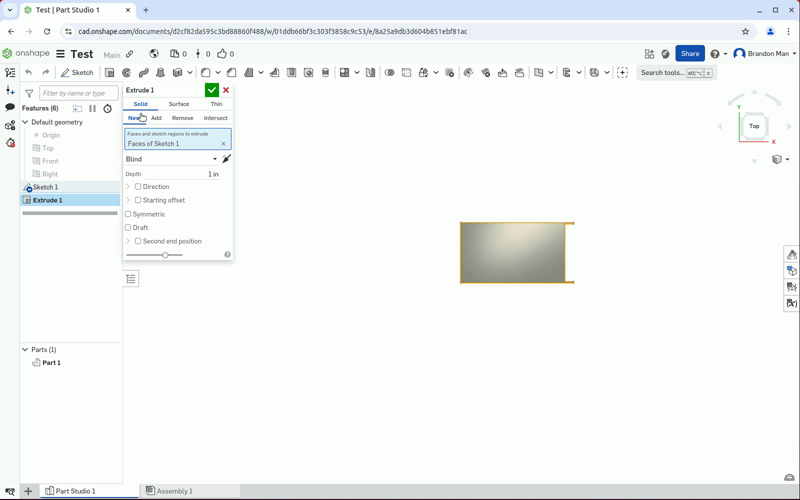
mouse_move(137, 120)
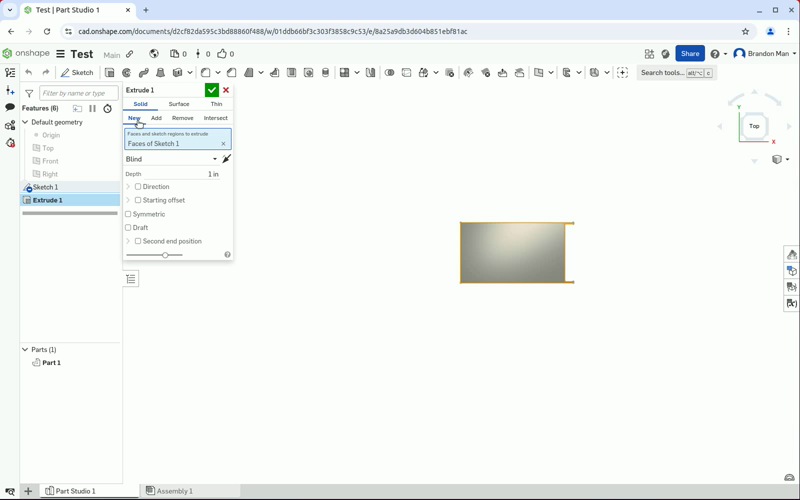
click(137, 120)
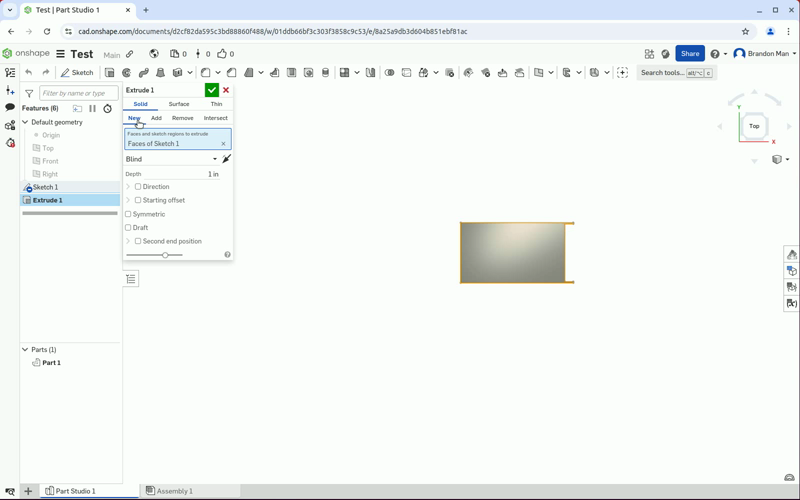
key(tab, 4)
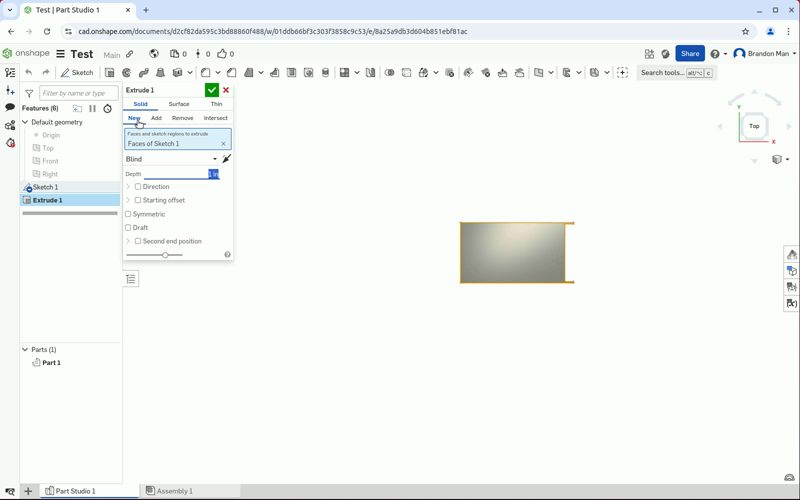
text(3.129)
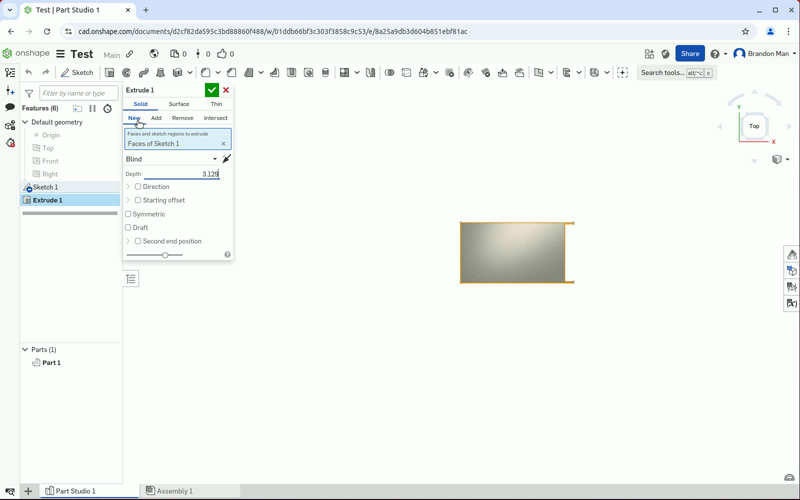
key(enter)
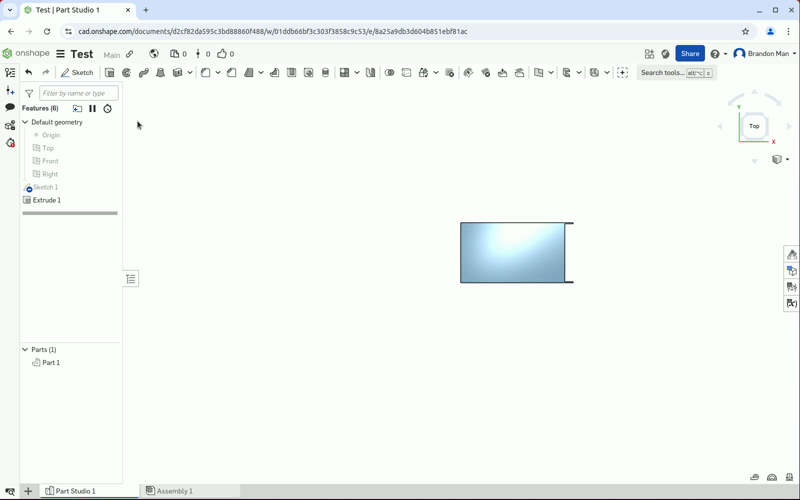
key(shift+h)
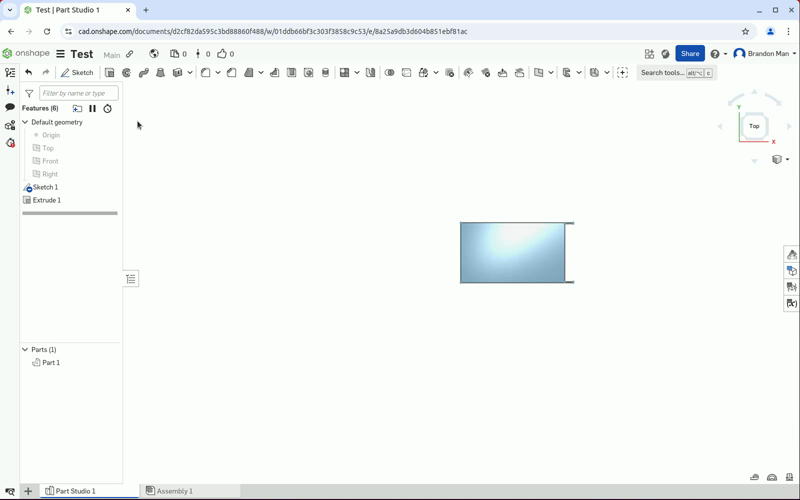
key(shift+h)
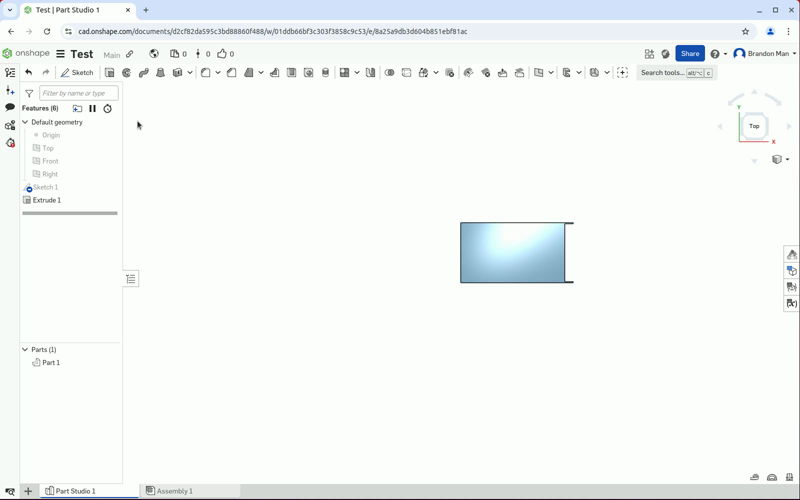
mouse_move(73, 189)
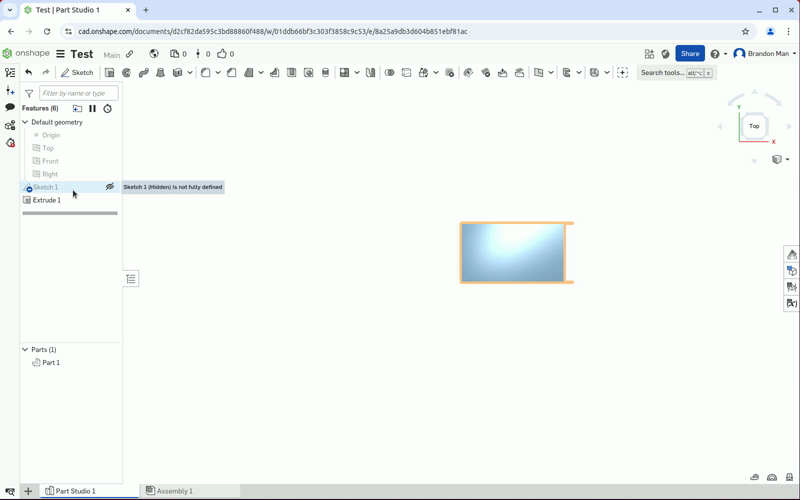
click(73, 189)
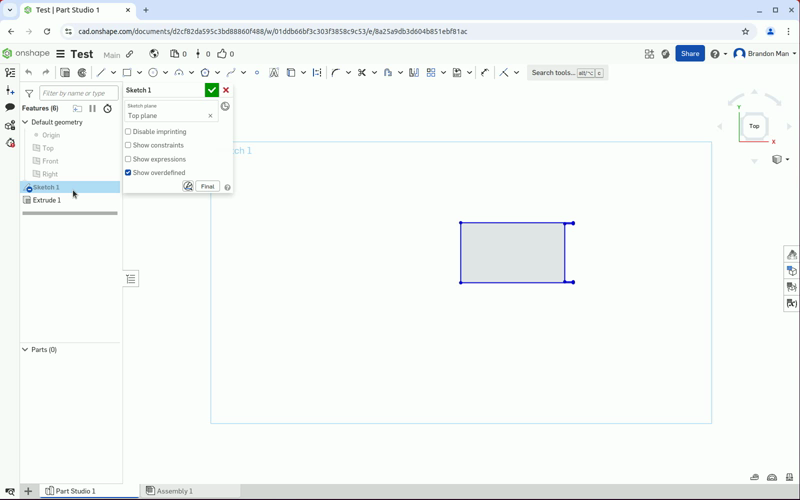
mouse_move(229, 92)
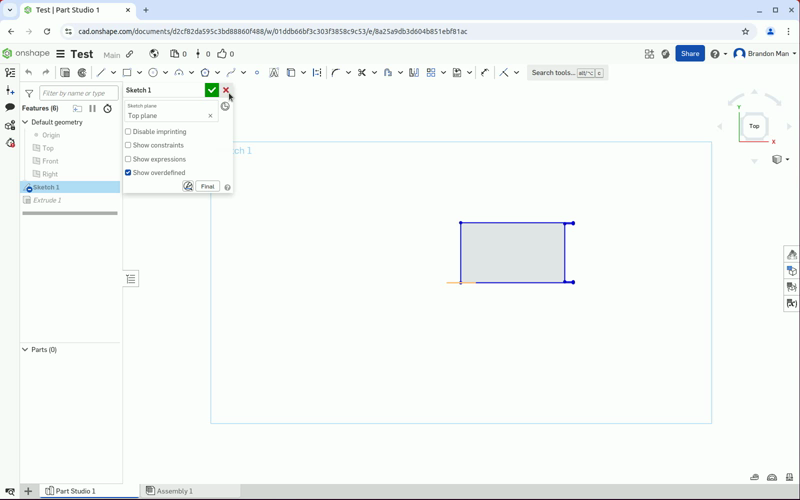
click(229, 92)
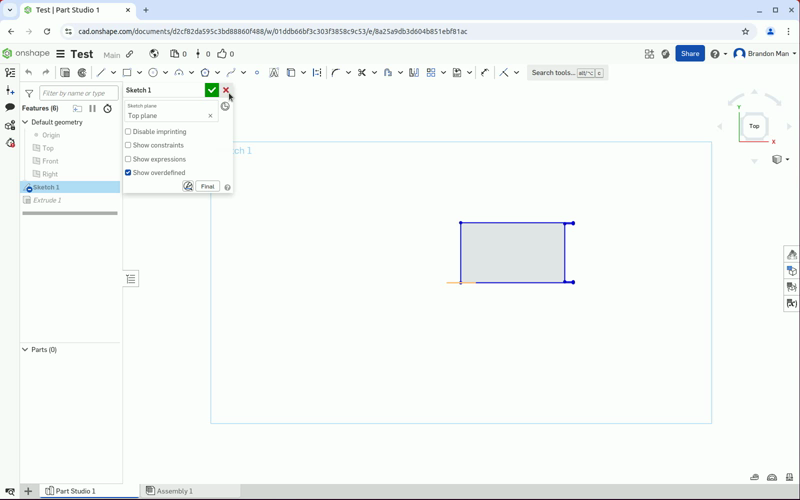
key(shift+s)
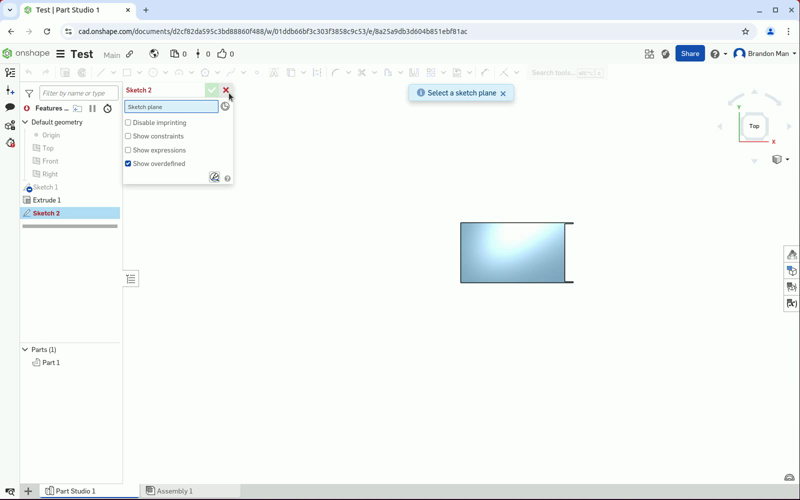
mouse_move(73, 150)
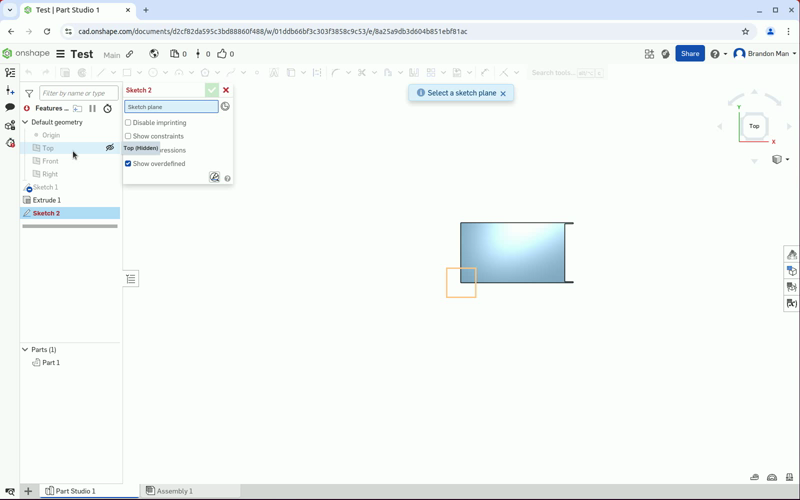
click(73, 150)
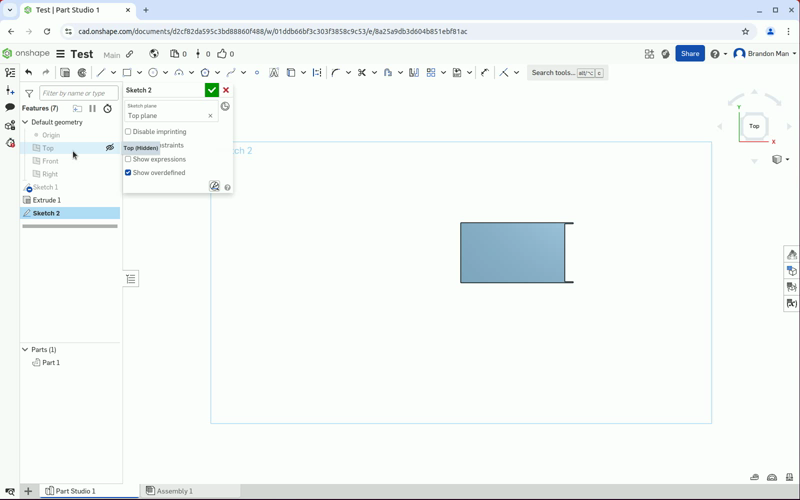
mouse_move(73, 352)
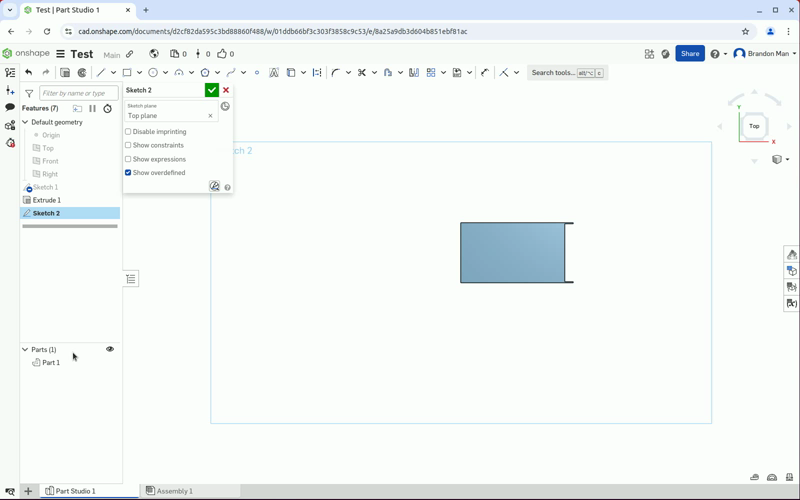
key(y)
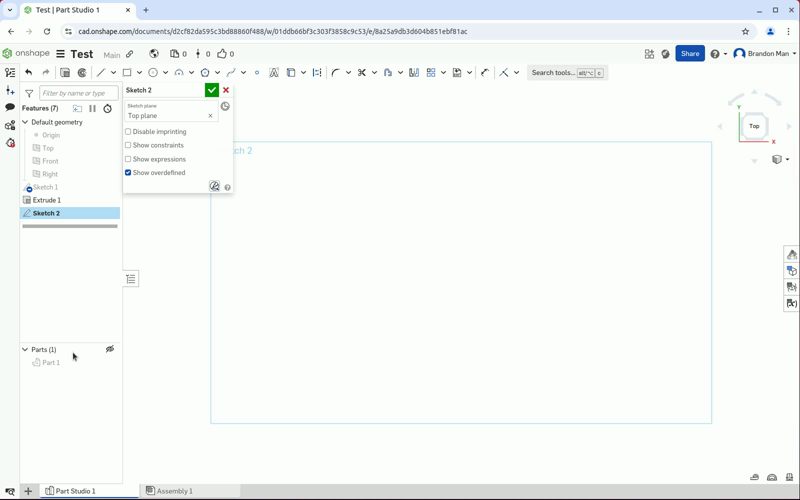
key(l)
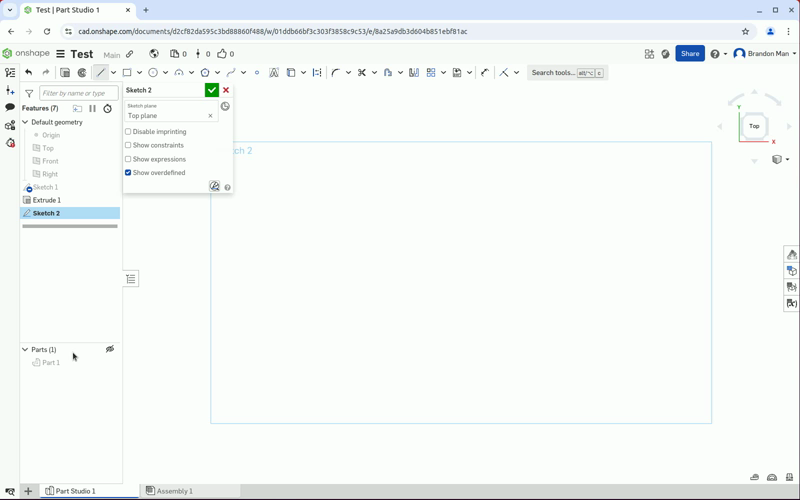
key_down(shift)
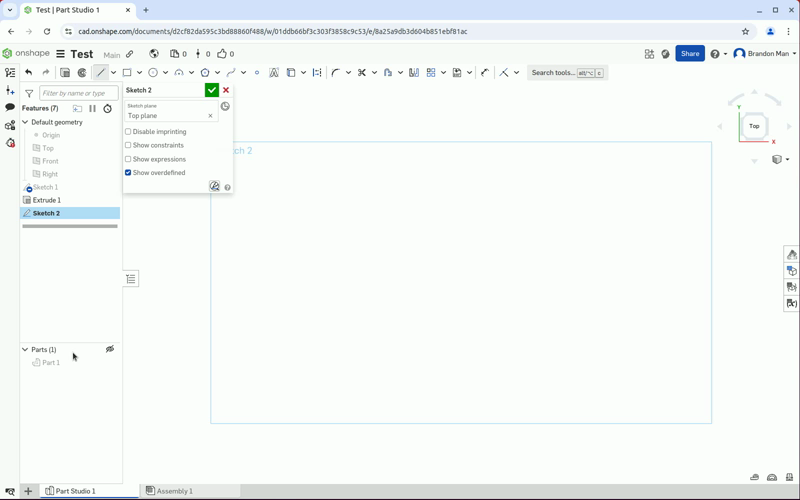
mouse_move(564, 281)
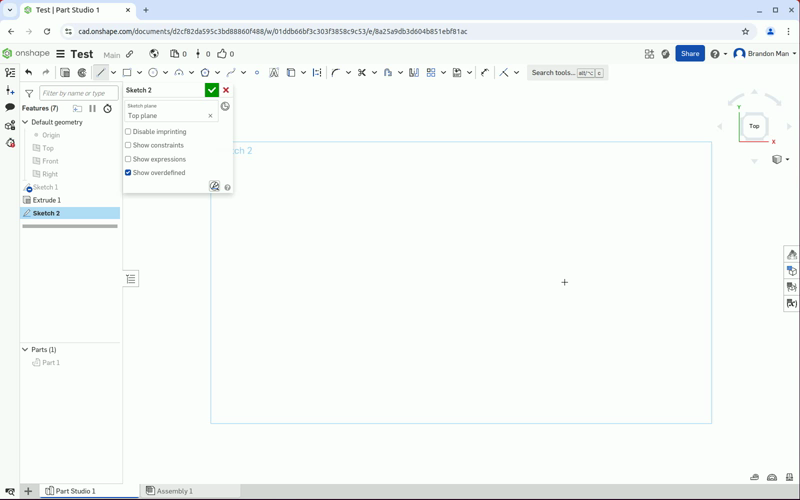
click(564, 281)
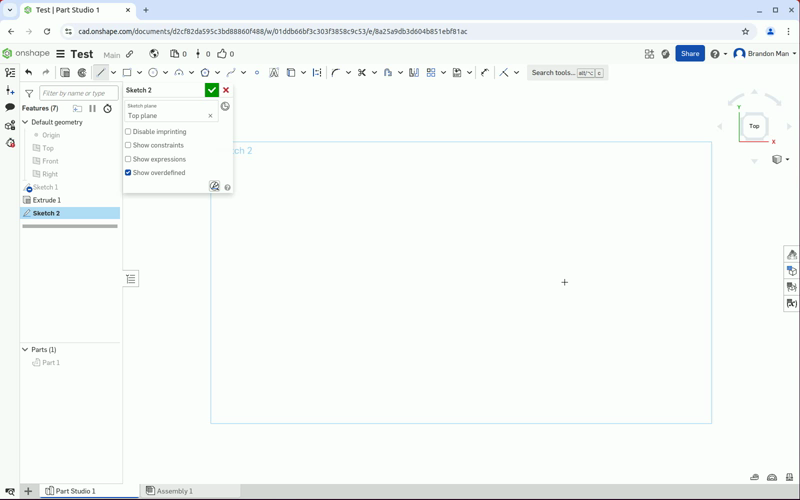
key_up(shift)
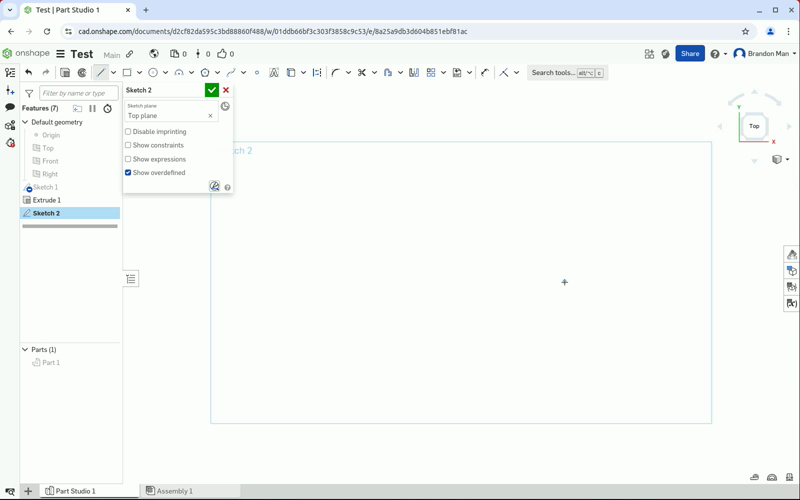
key_down(shift)
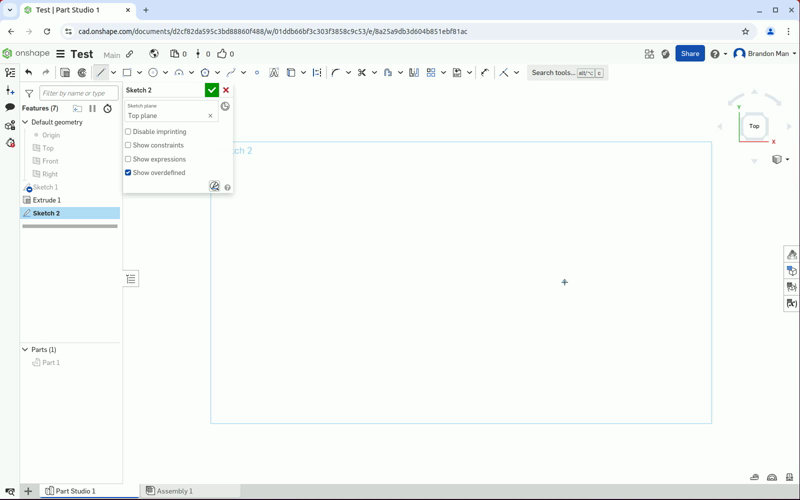
mouse_move(589, 281)
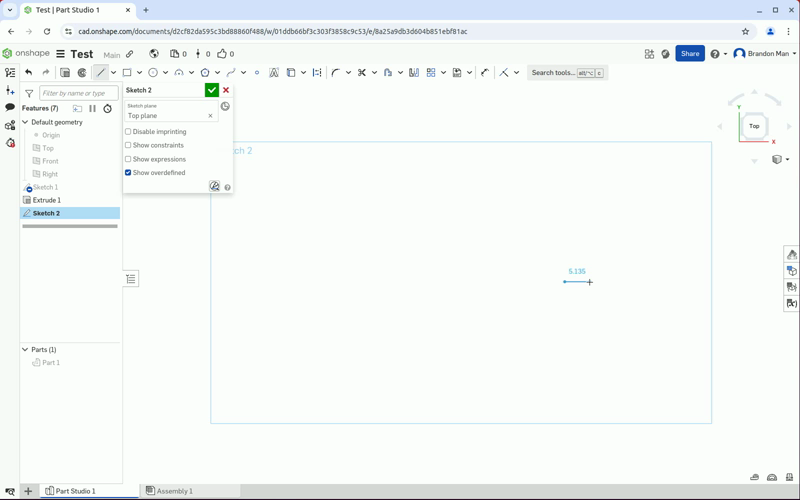
mouse_move(573, 281)
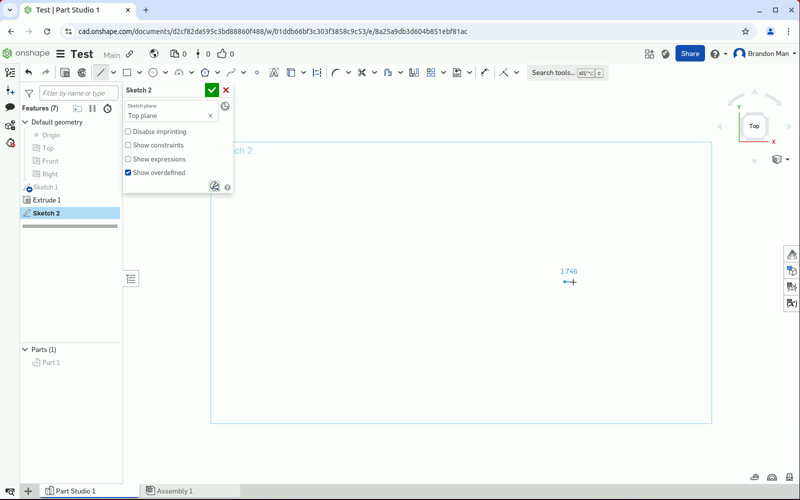
click(573, 281)
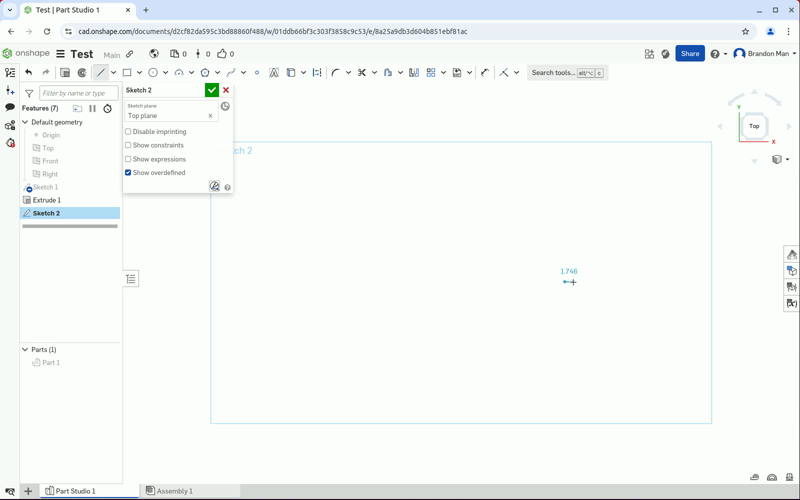
key_up(shift)
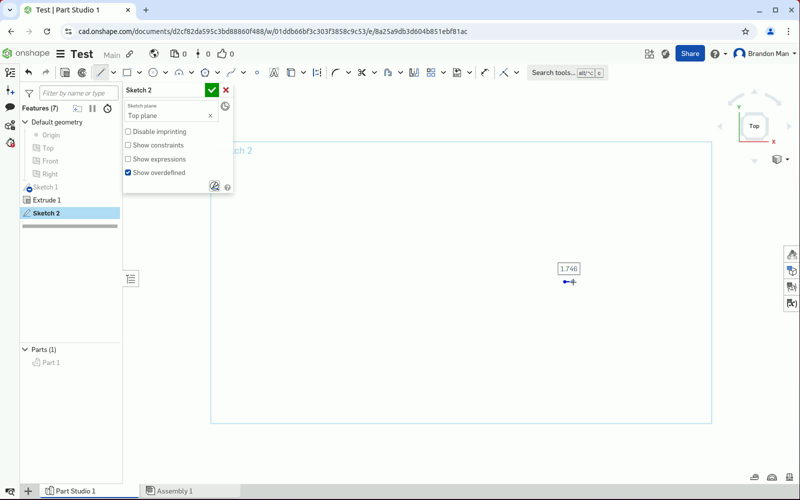
key_down(shift)
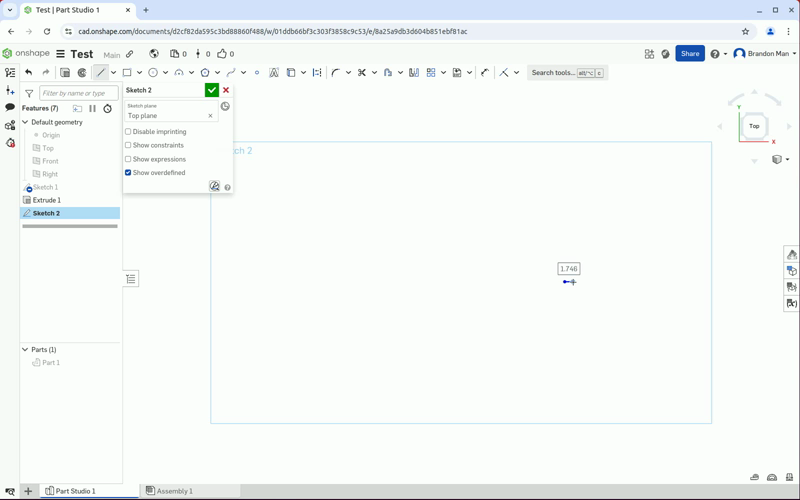
mouse_move(589, 281)
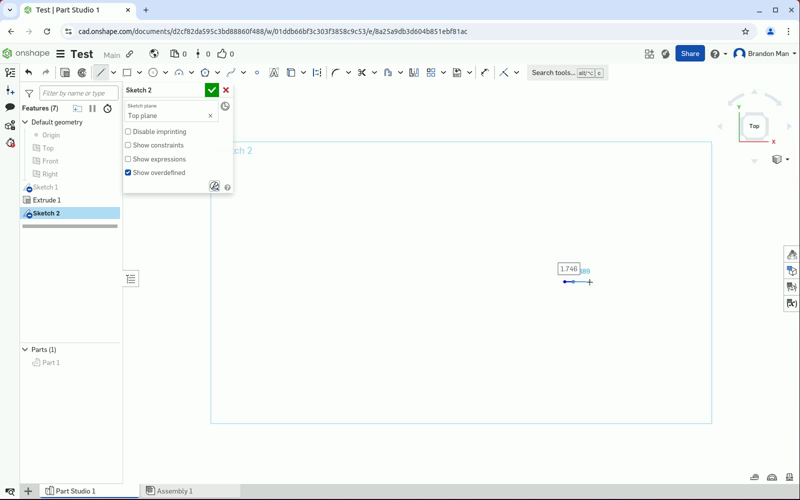
mouse_move(573, 222)
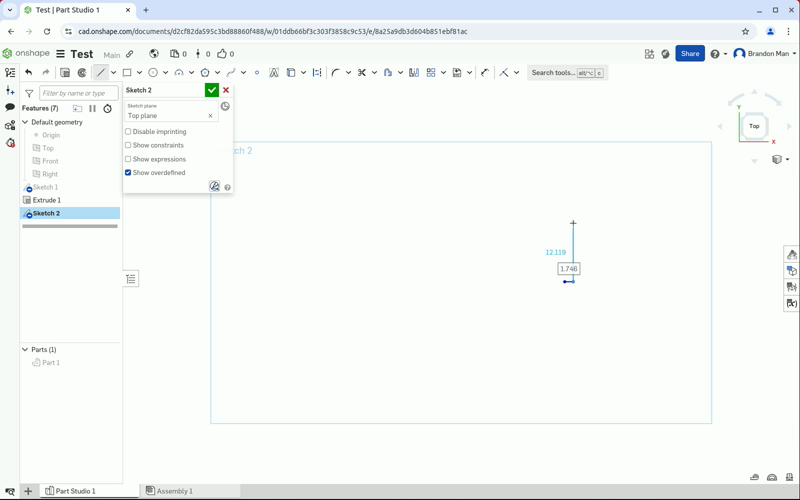
click(573, 222)
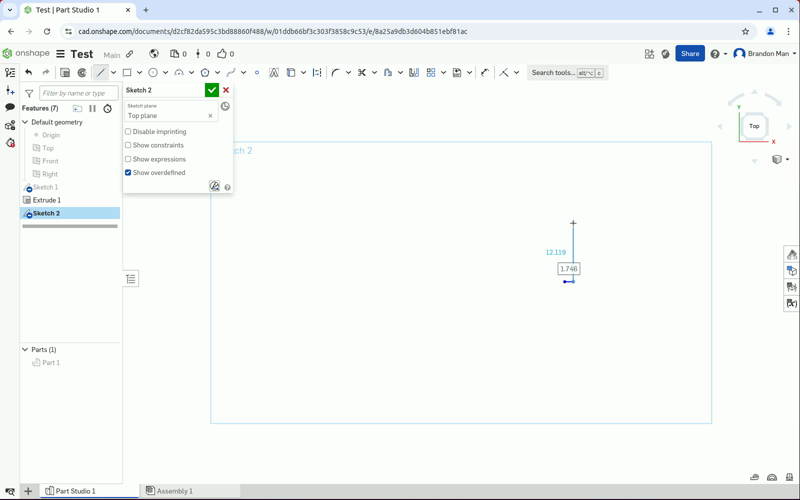
key_up(shift)
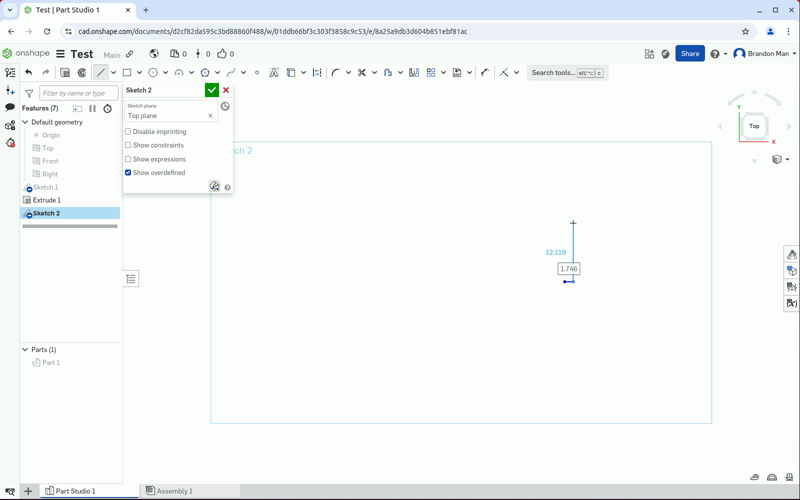
key_down(shift)
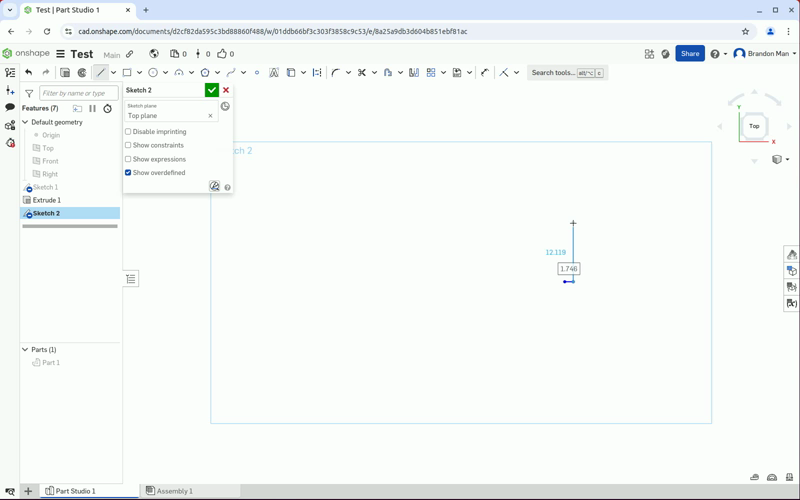
mouse_move(589, 222)
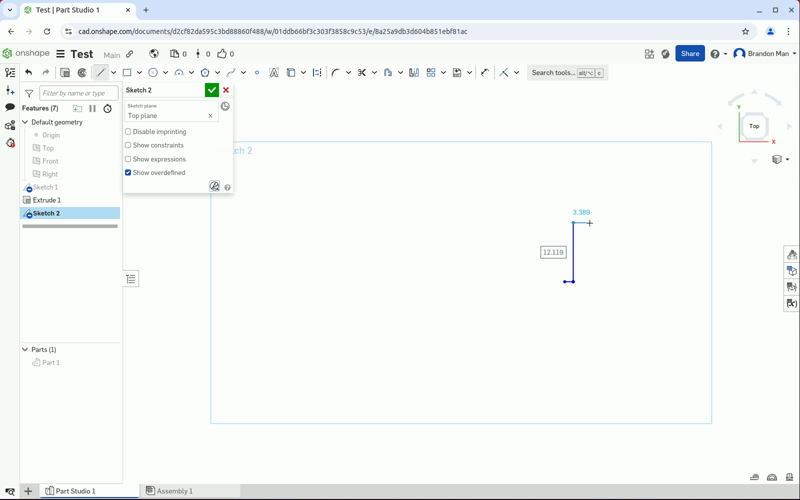
mouse_move(564, 222)
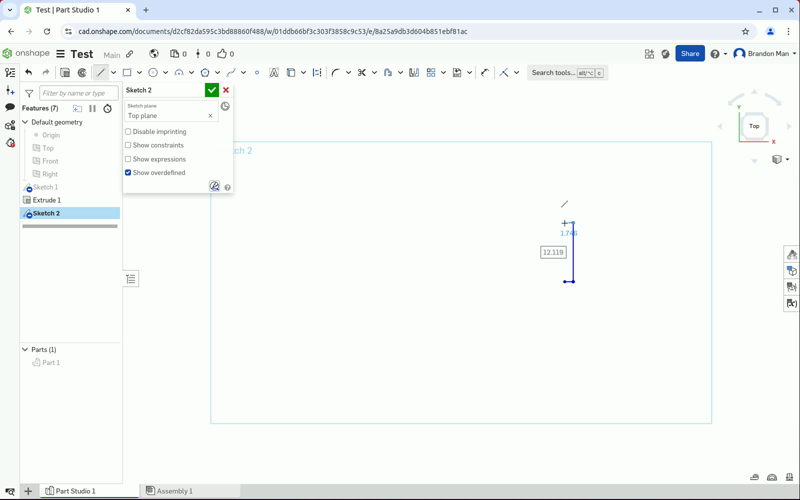
click(564, 222)
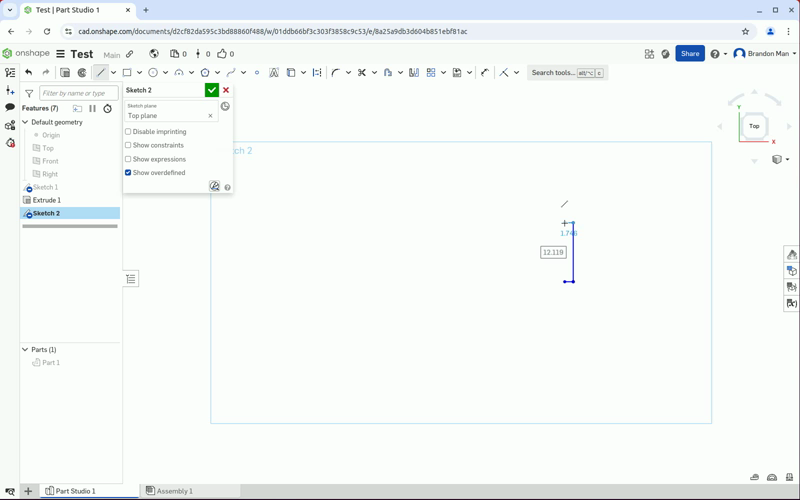
key_up(shift)
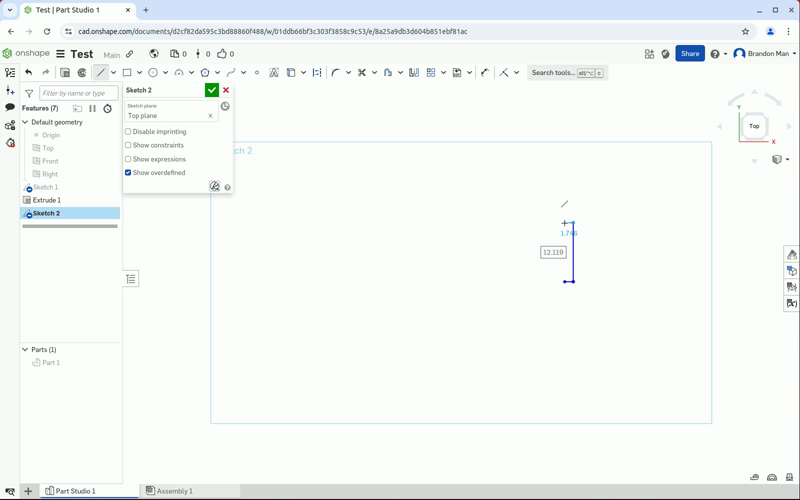
mouse_move(589, 222)
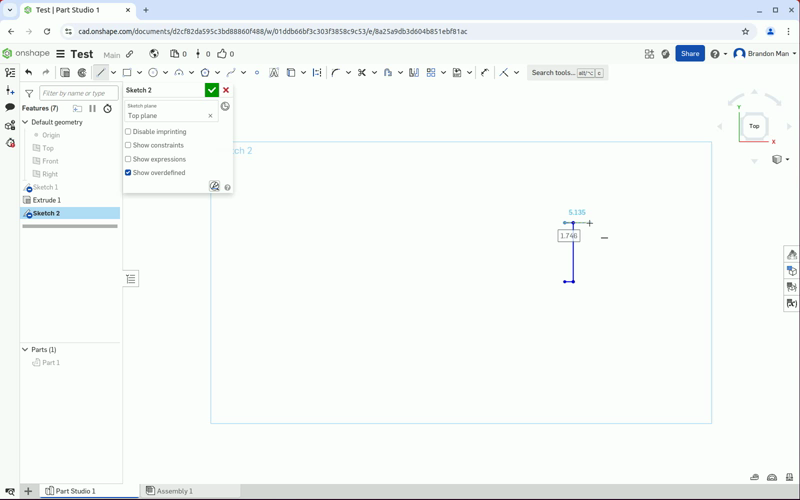
key_down(shift)
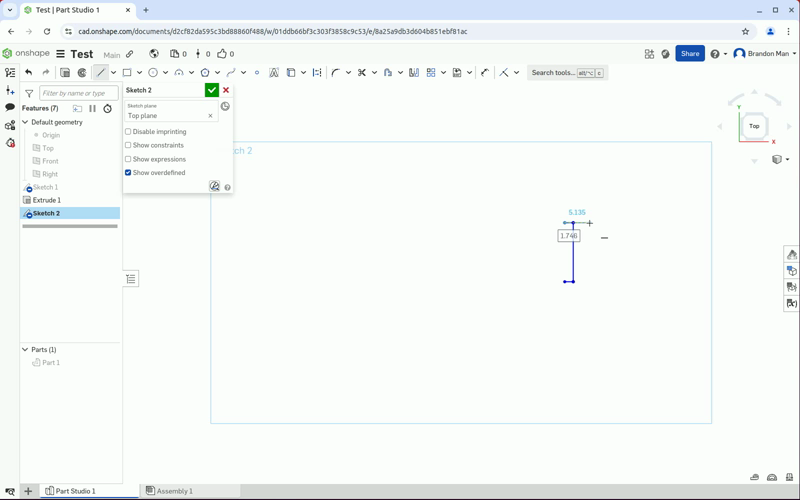
mouse_move(564, 281)
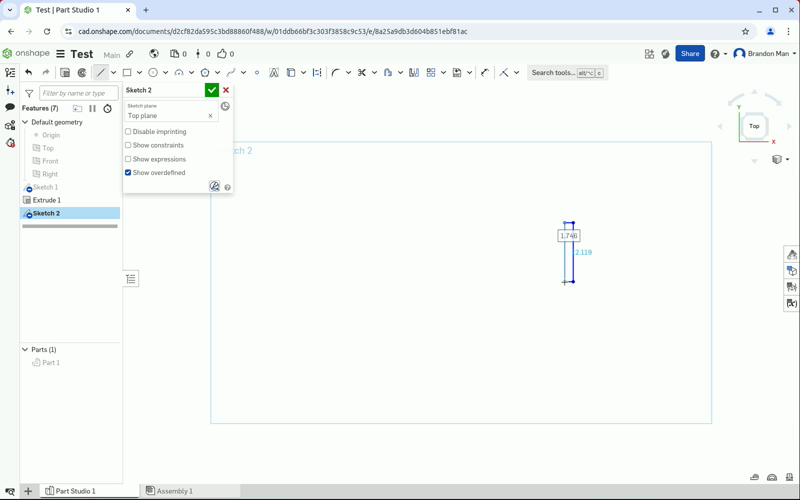
key_up(shift)
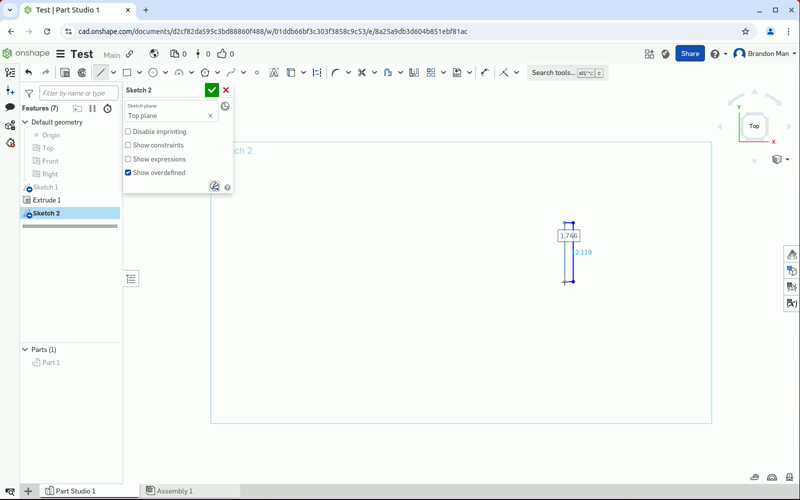
click(564, 281)
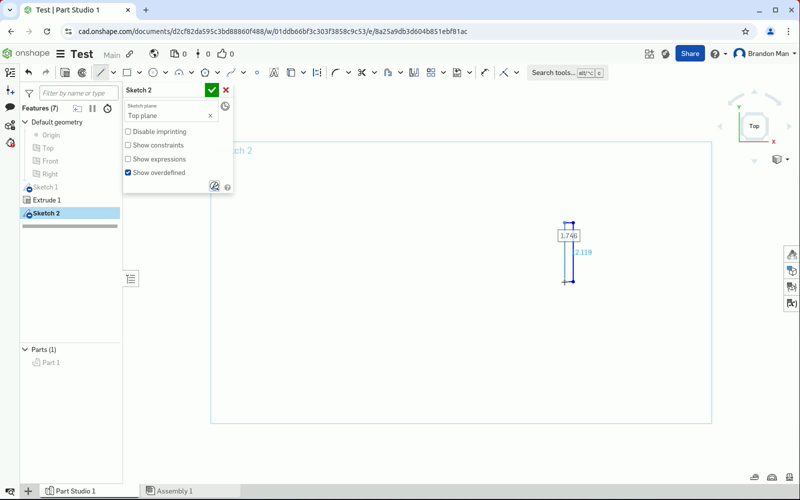
key(esc)
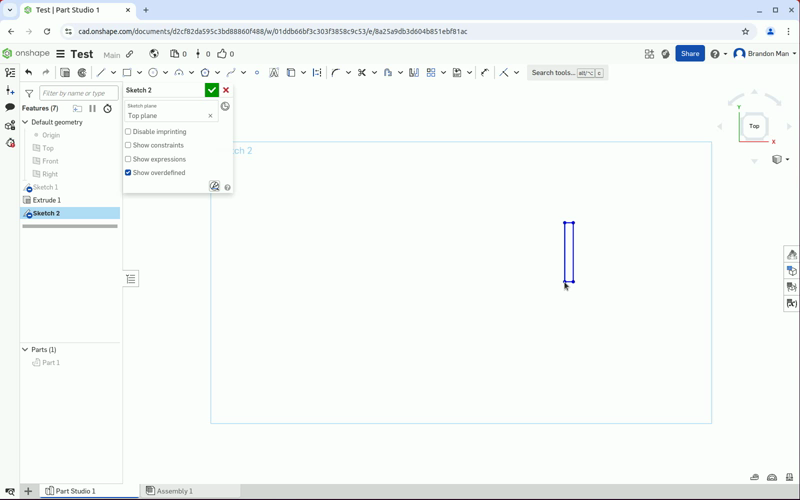
mouse_move(566, 262)
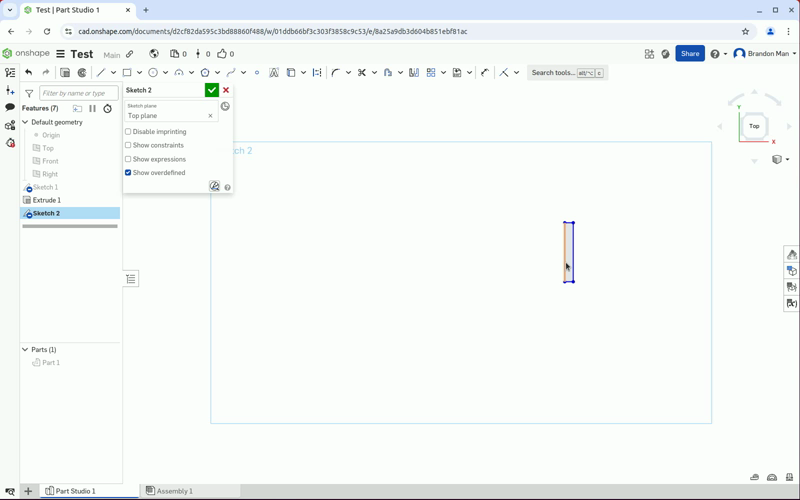
scroll(6)
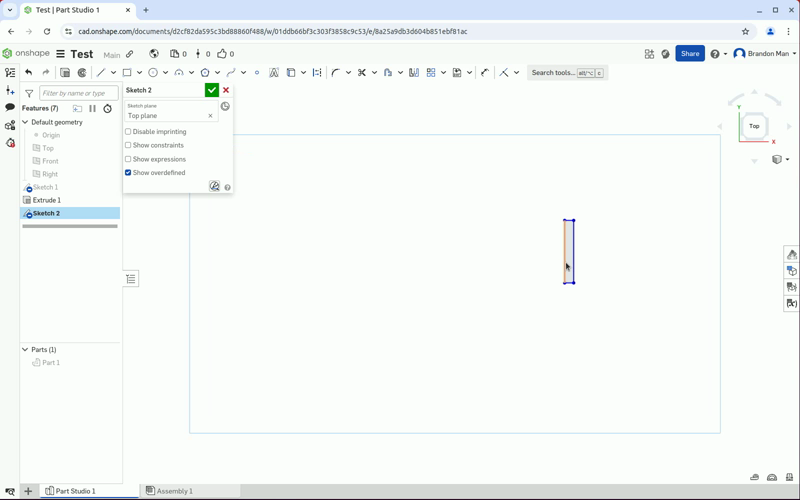
scroll(6)
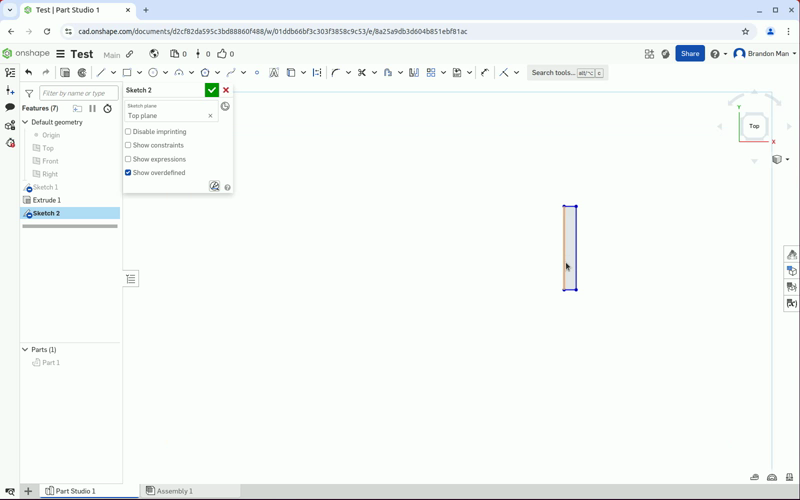
scroll(6)
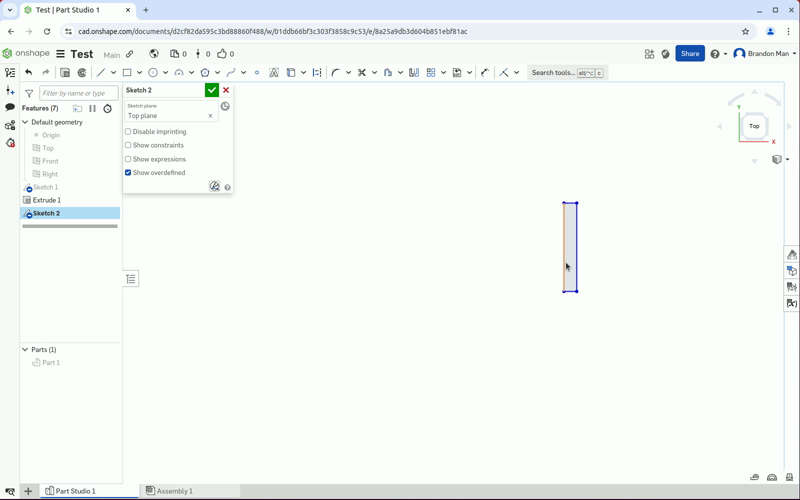
scroll(6)
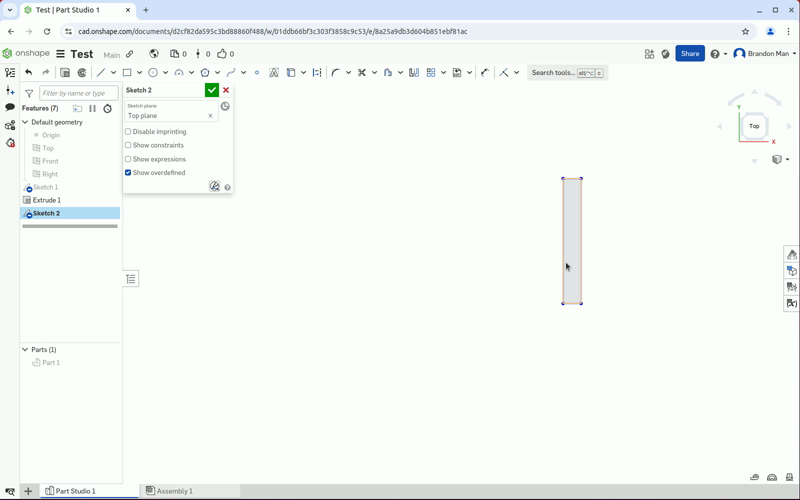
scroll(6)
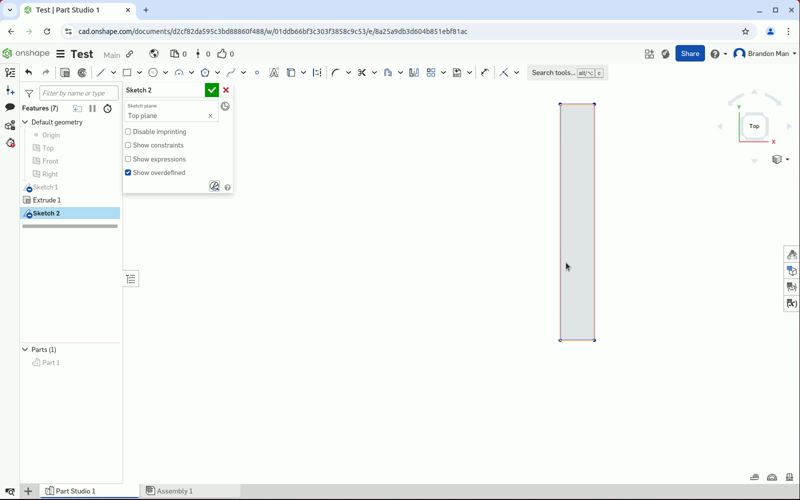
scroll(6)
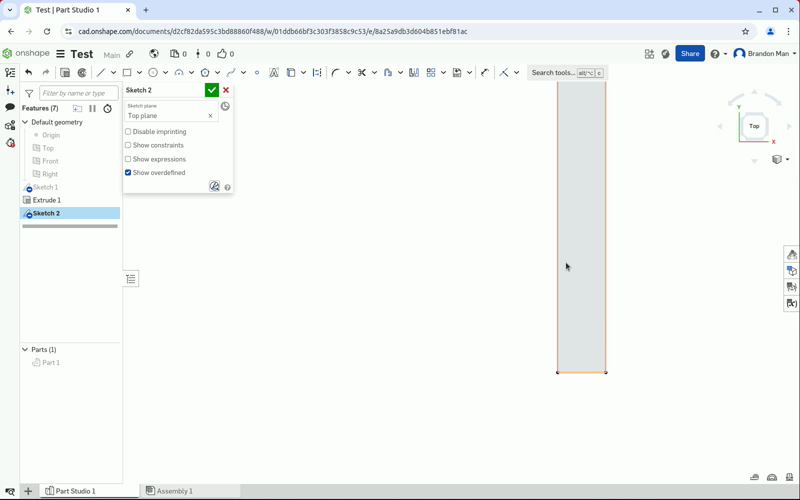
scroll(6)
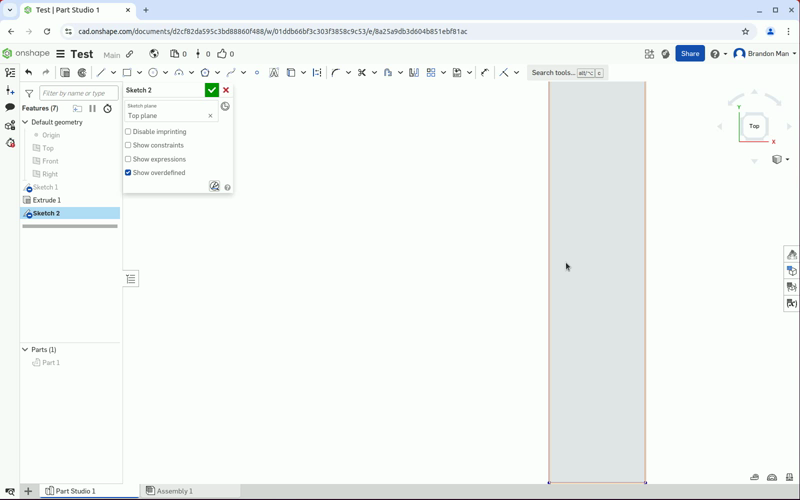
click(566, 262)
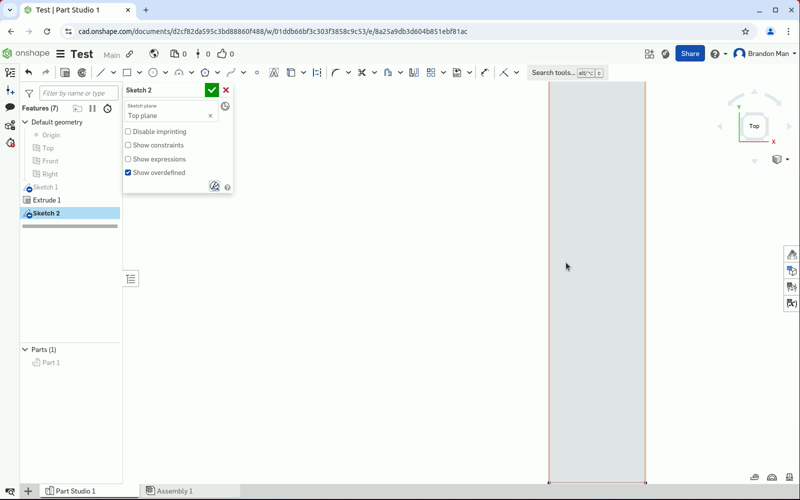
scroll(-6)
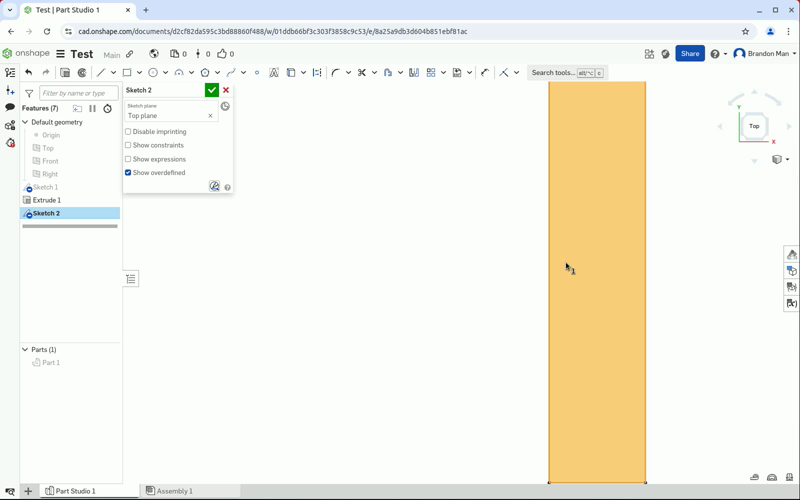
scroll(-6)
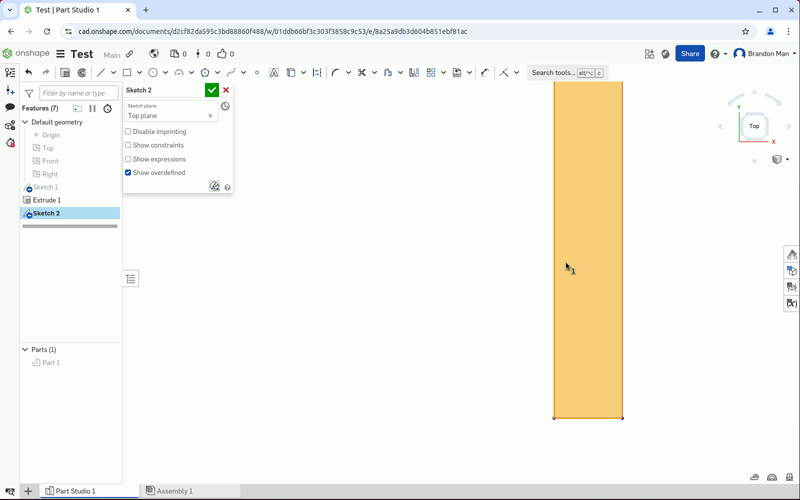
scroll(-6)
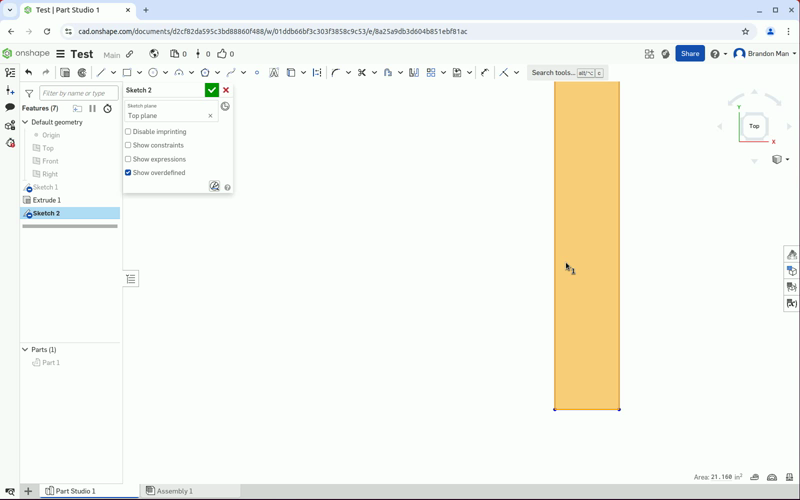
scroll(-6)
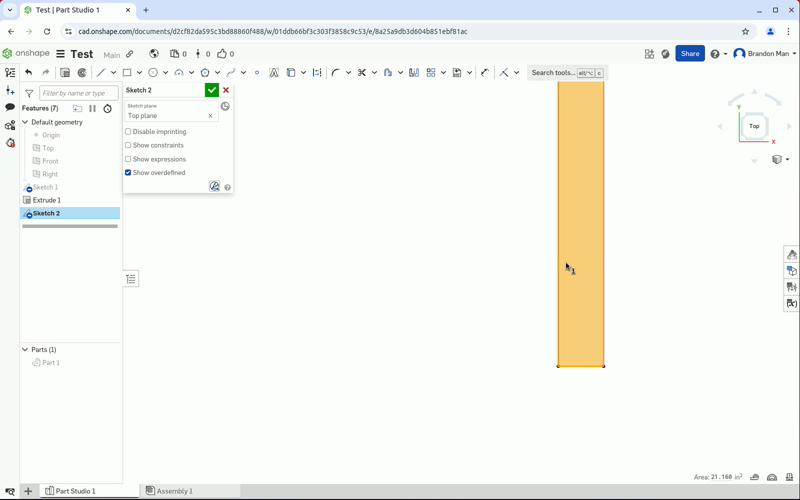
scroll(-6)
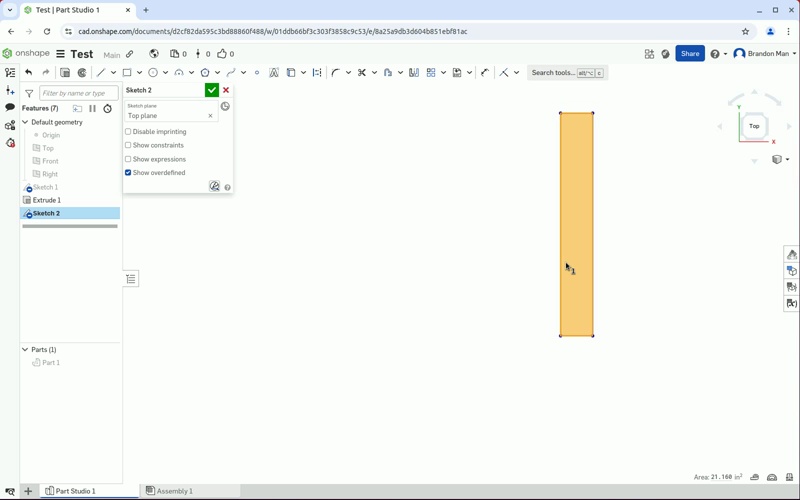
scroll(-6)
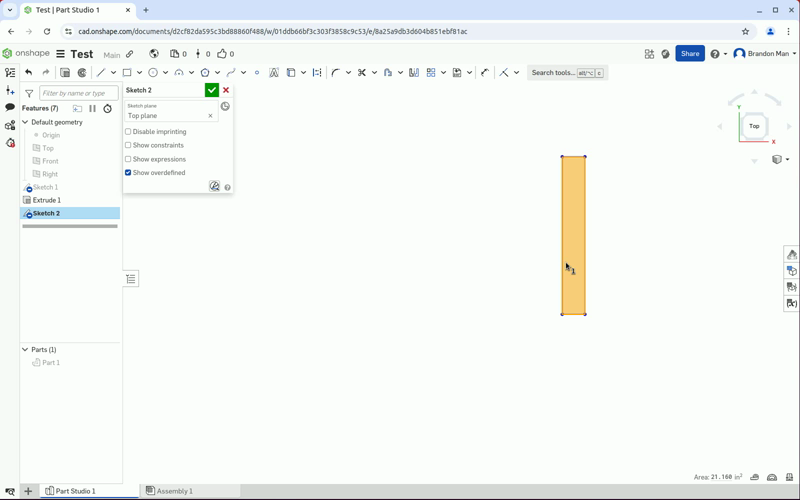
scroll(-6)
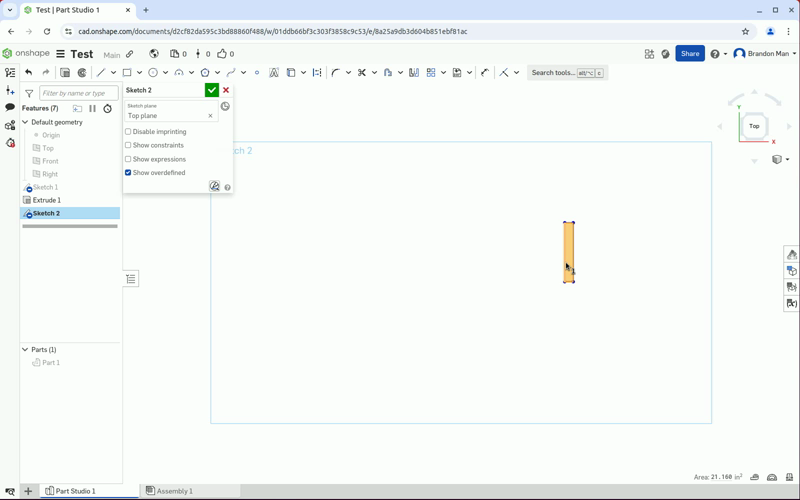
mouse_move(73, 352)
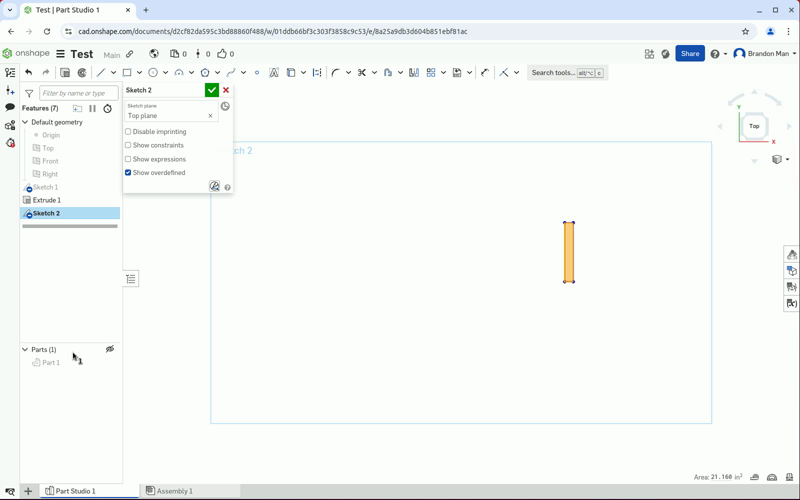
key(shift+y)
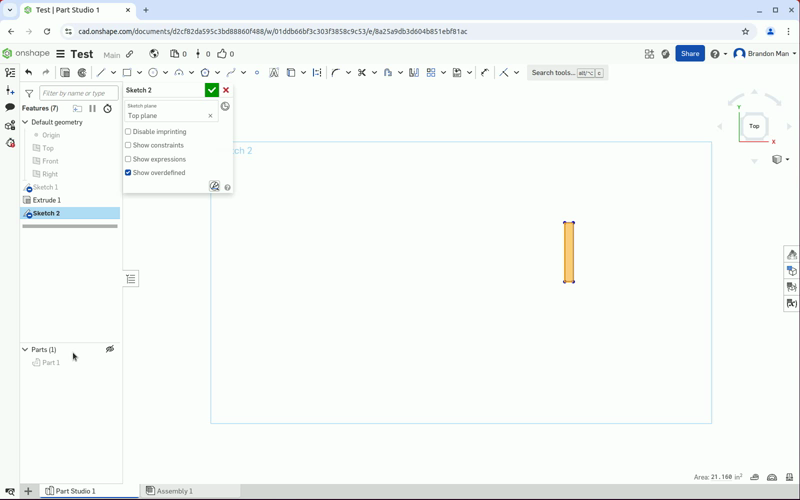
key(shift+e)
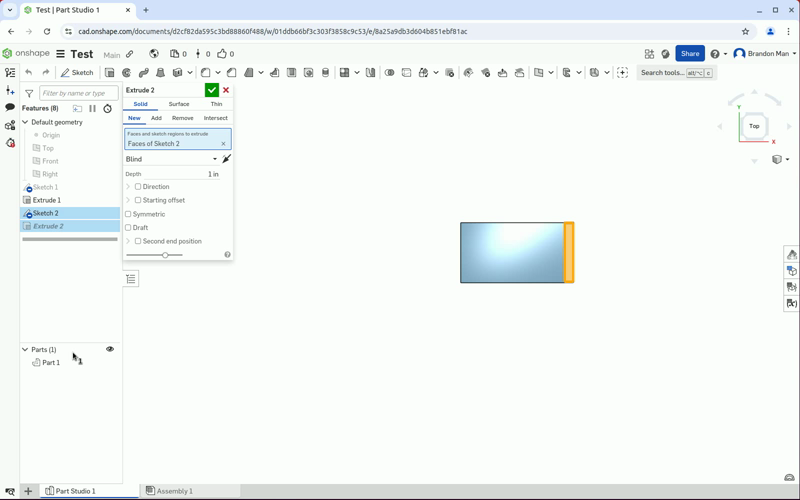
mouse_move(143, 106)
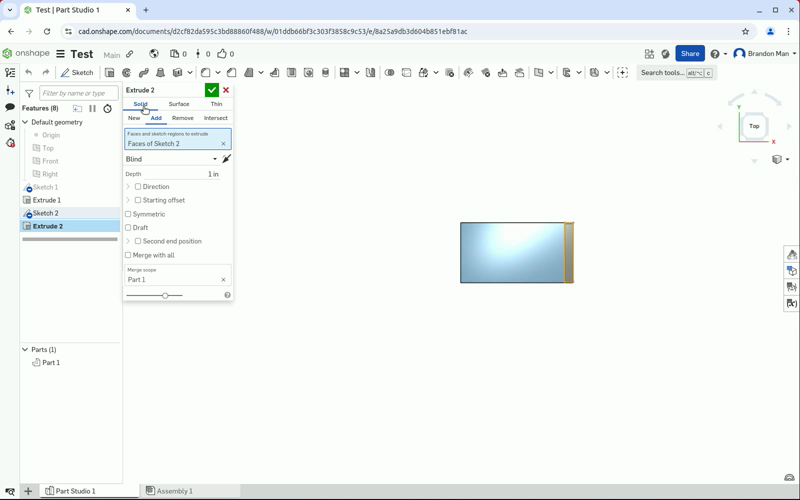
click(143, 106)
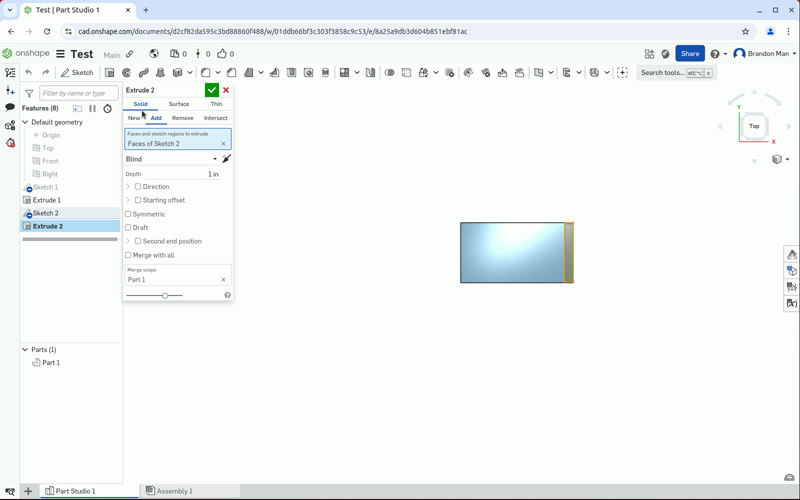
mouse_move(137, 120)
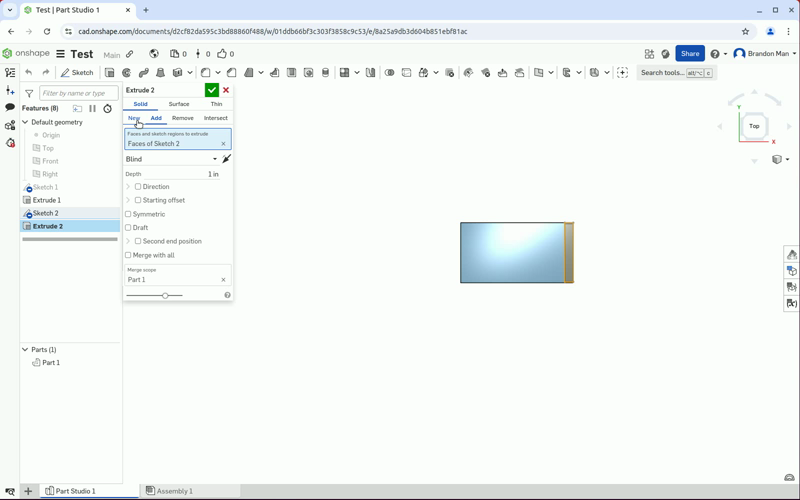
click(137, 120)
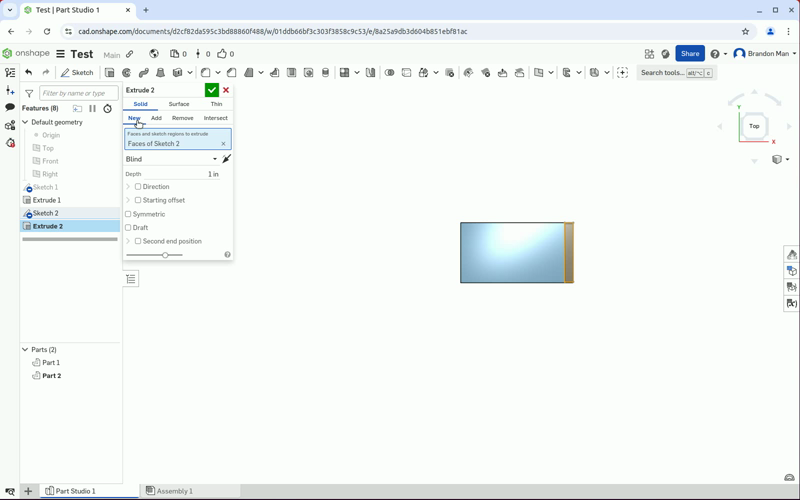
key(tab, 4)
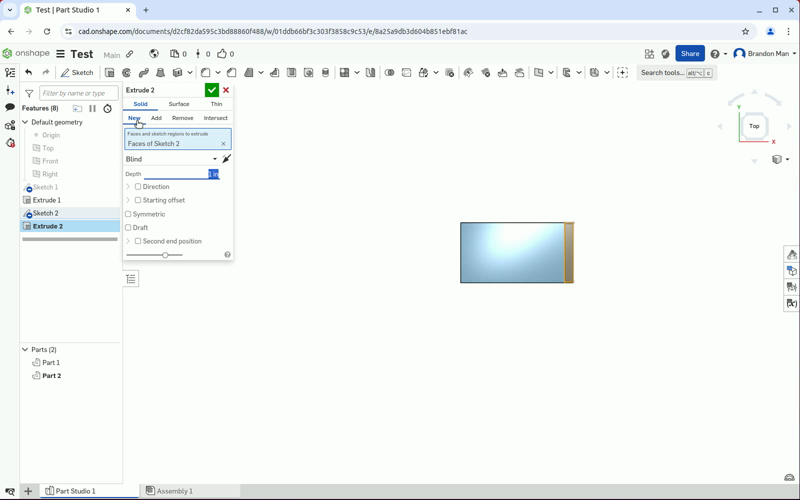
text(2.407)
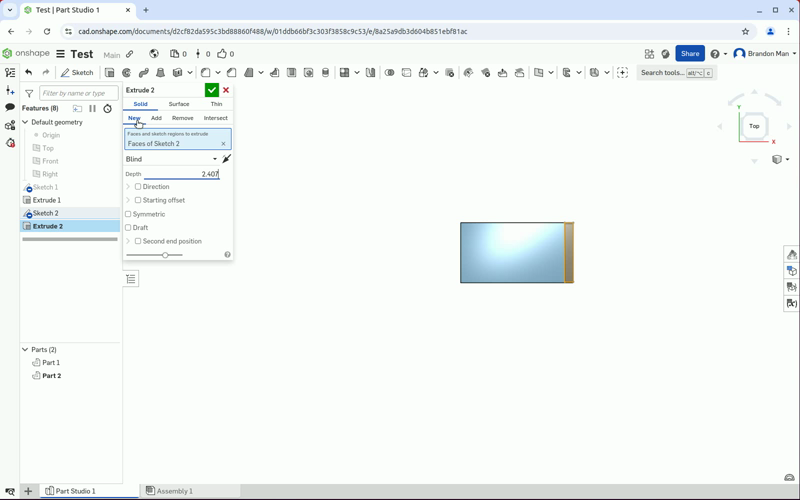
key(enter)
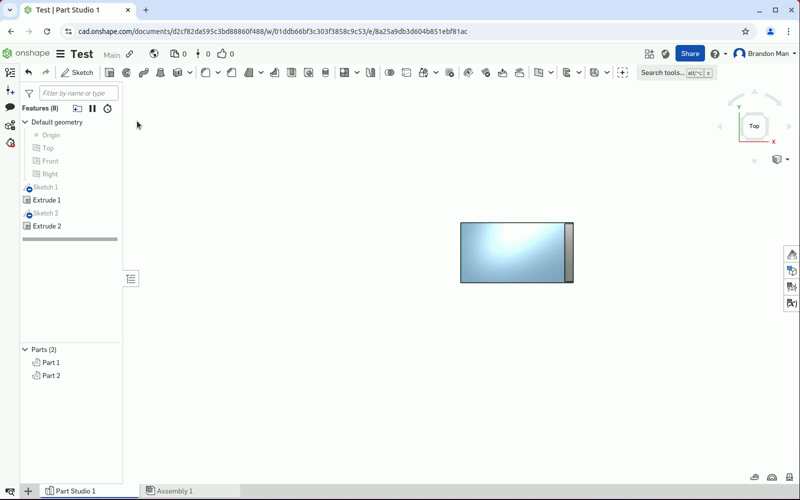
key(shift+h)
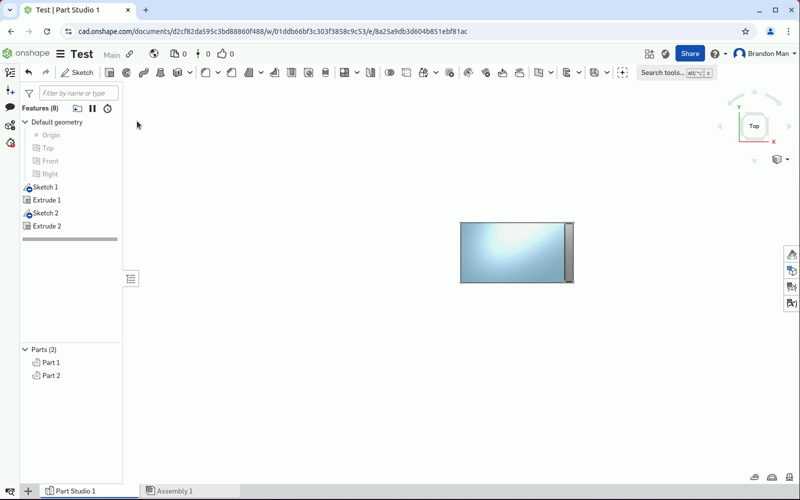
key(shift+h)
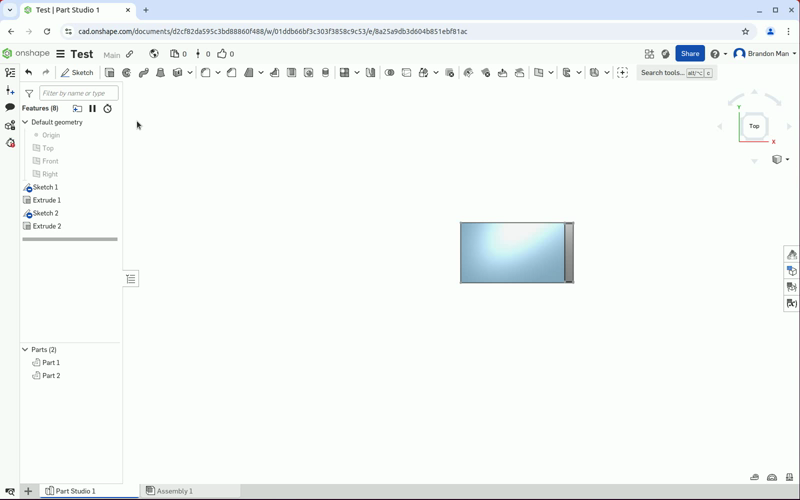
key(shift+7)
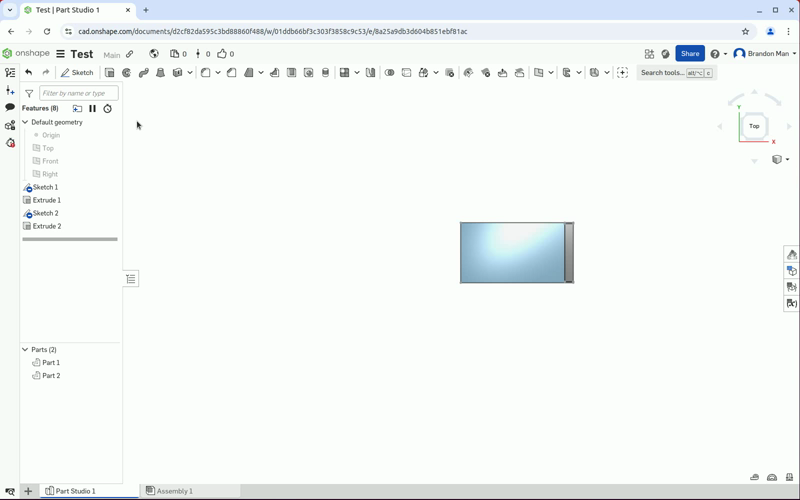
key(up, 3)
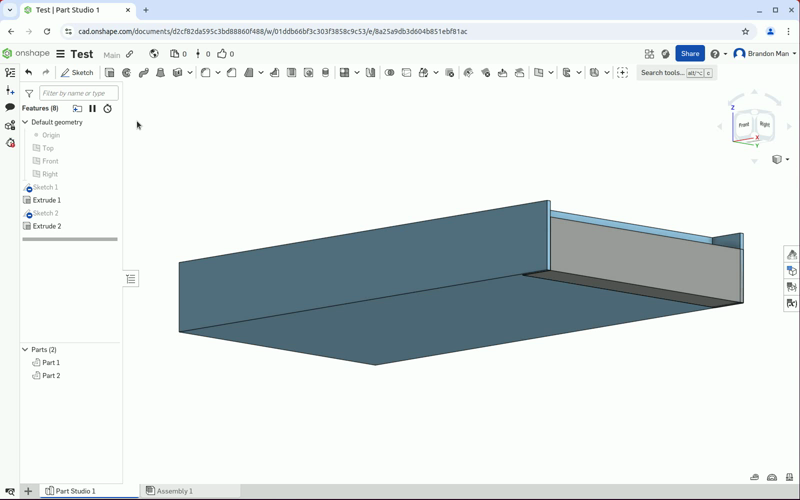
key(left, 3)
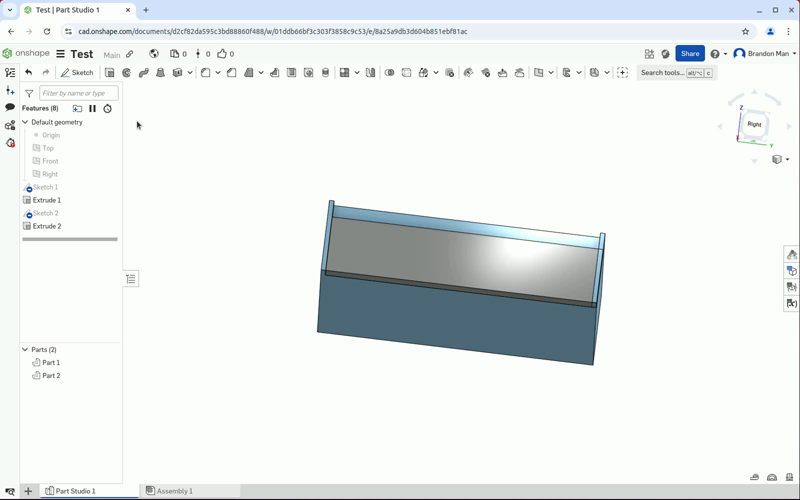
key(right, 3)
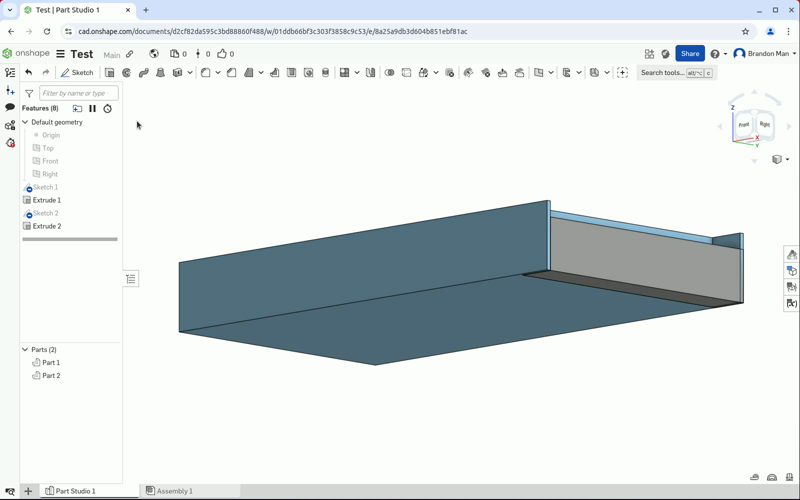
key(down, 3)
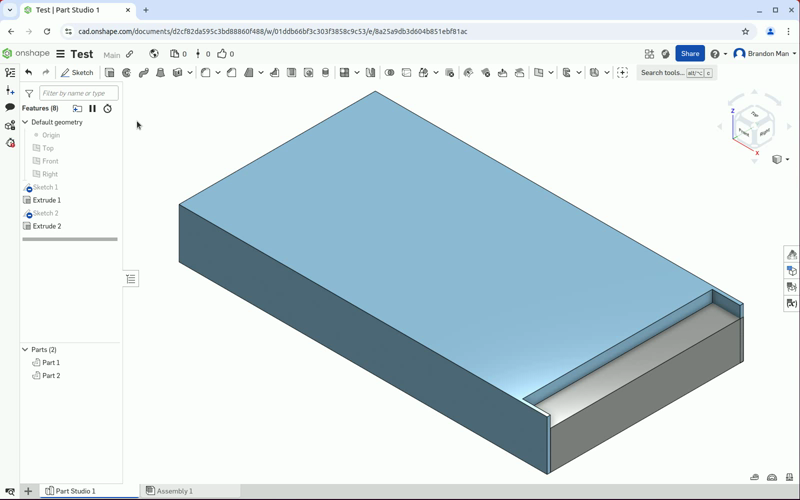
mouse_move(73, 189)
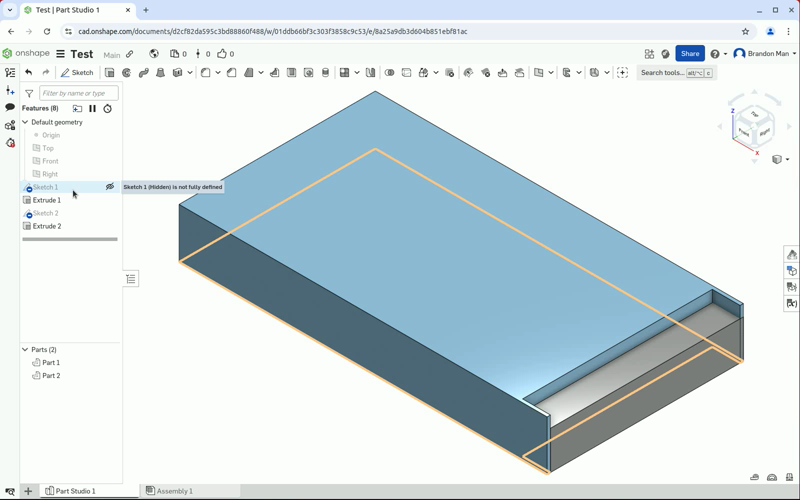
click(73, 189)